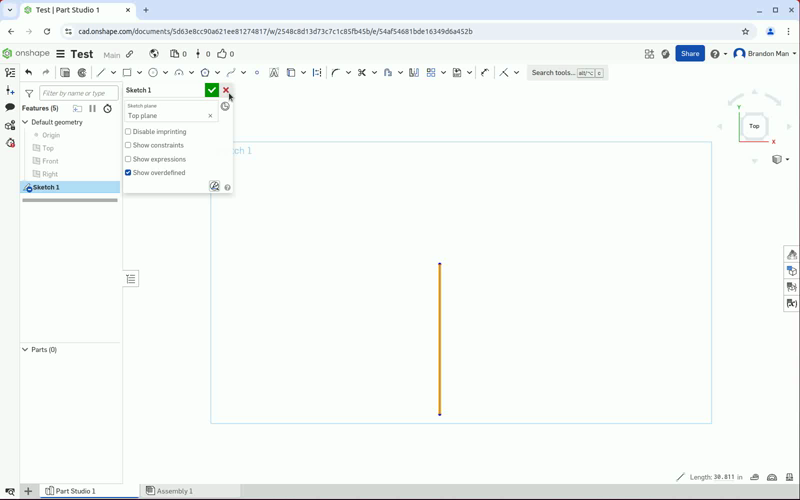
key(shift+h)
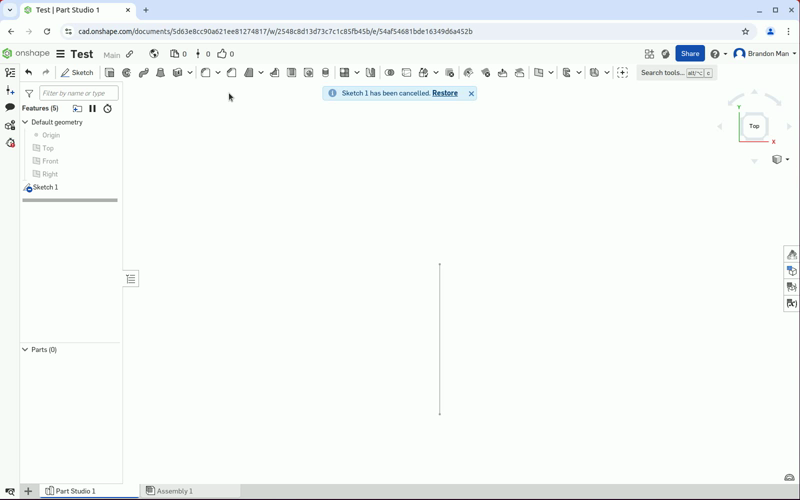
mouse_move(73, 352)
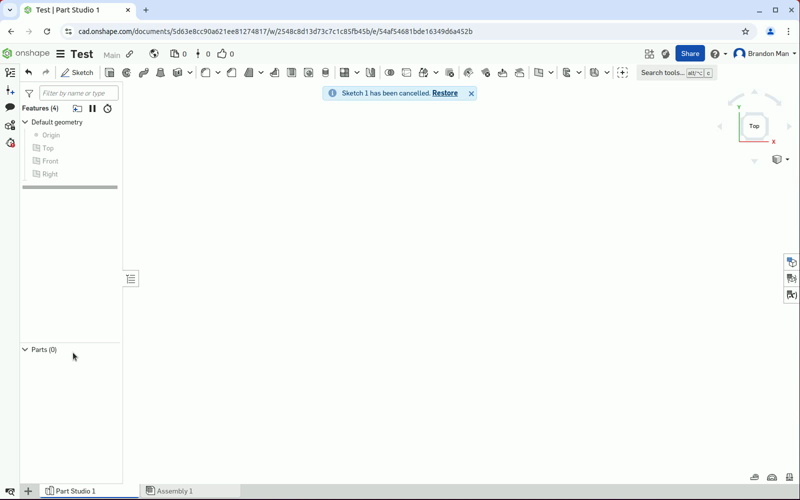
key(y)
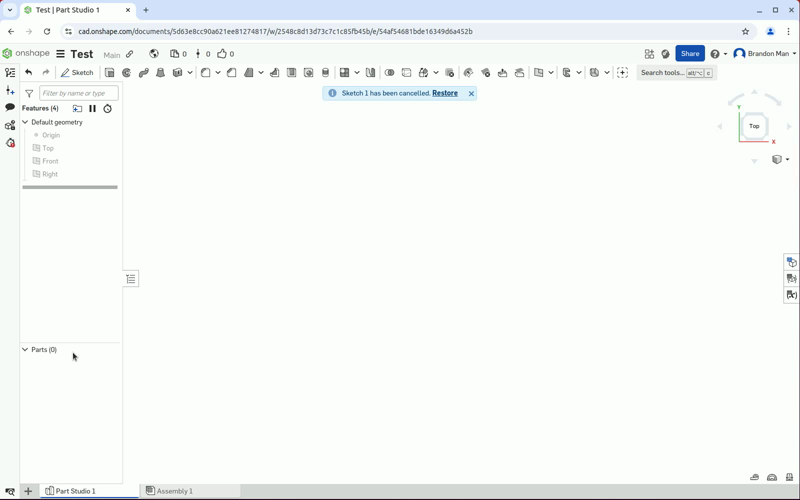
key(shift+p)
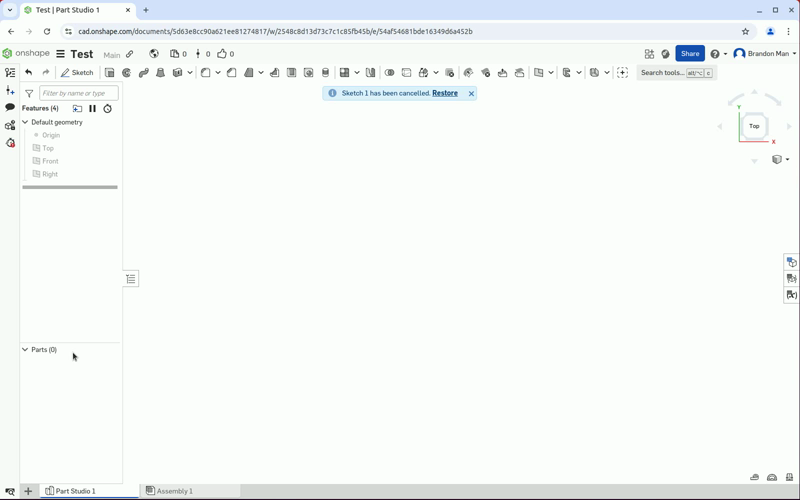
key(space)
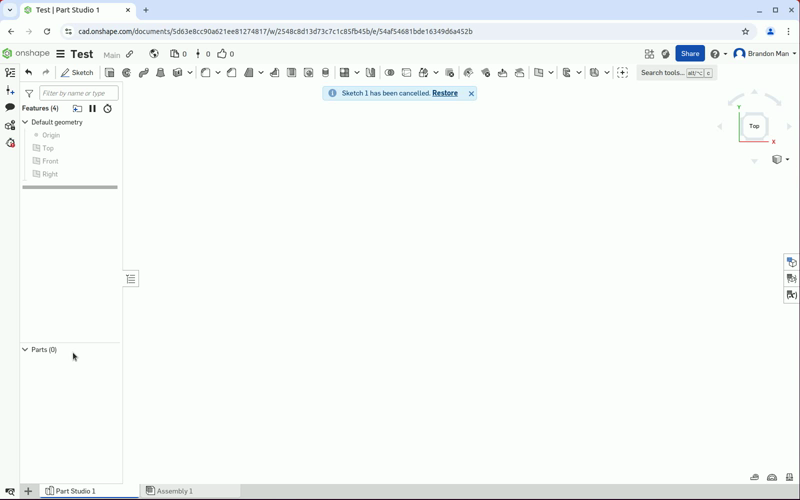
key_down(shift)
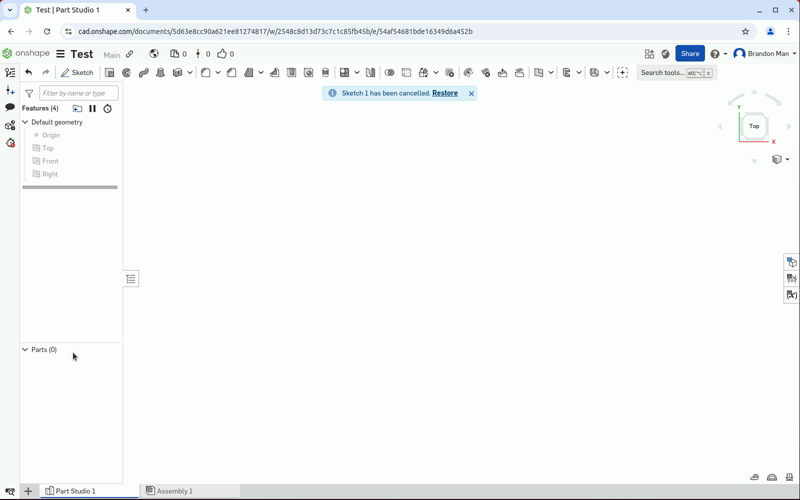
key(up)
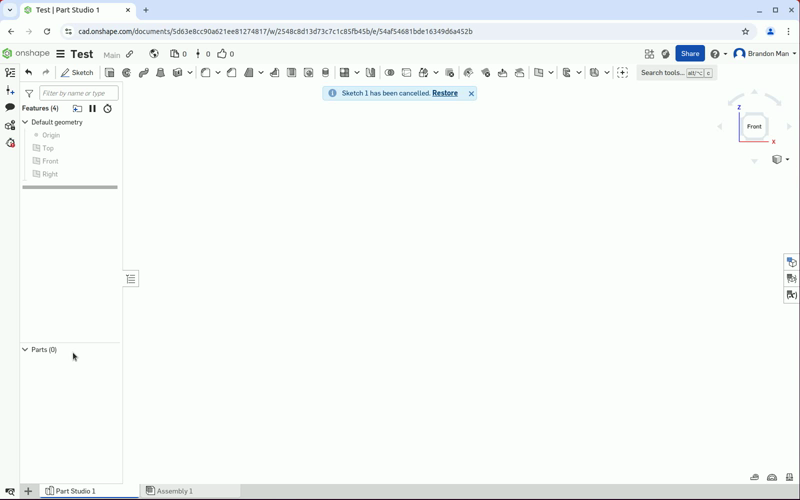
key_up(shift)
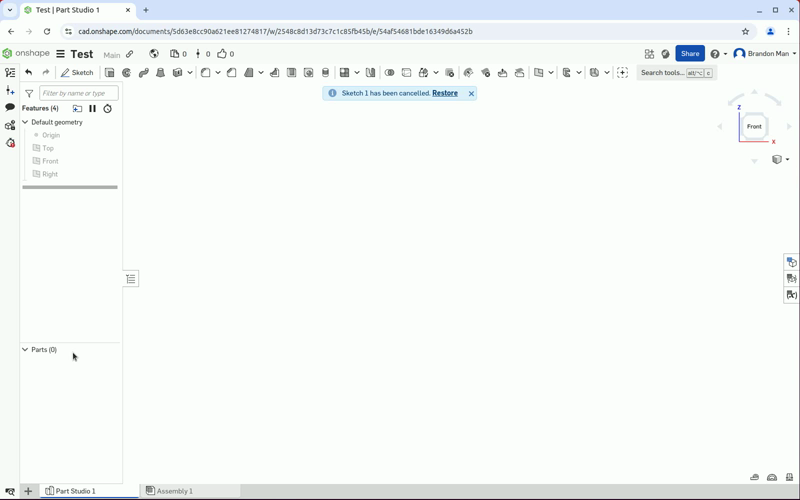
mouse_move(73, 352)
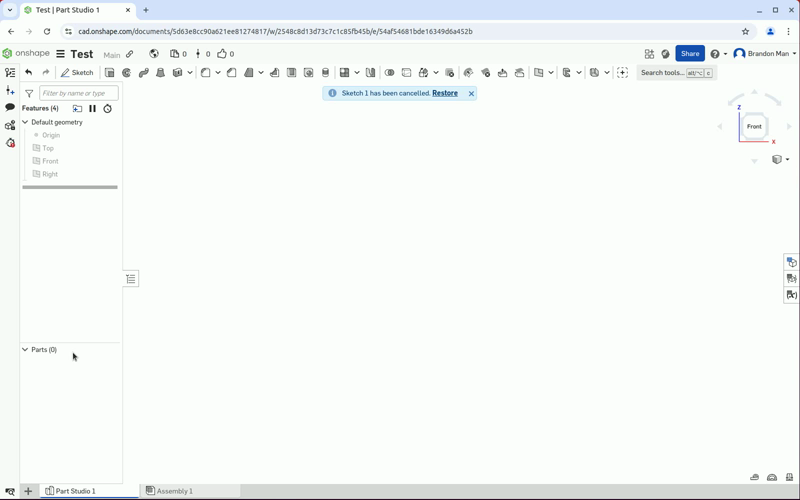
key(shift+y)
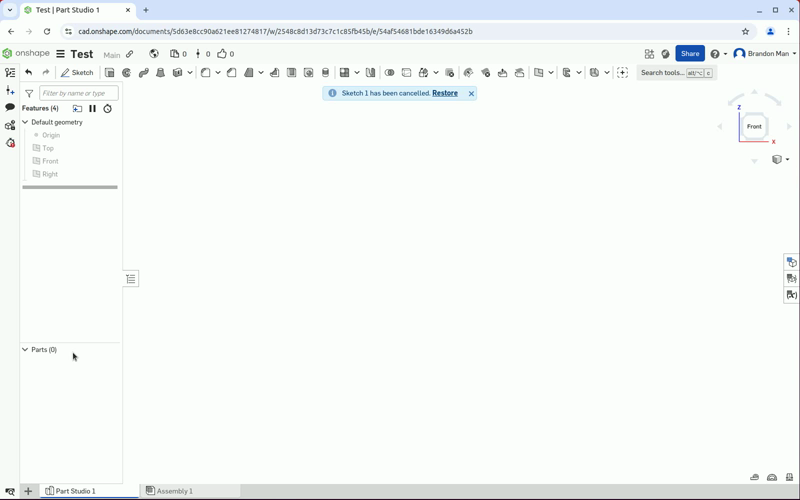
key(shift+s)
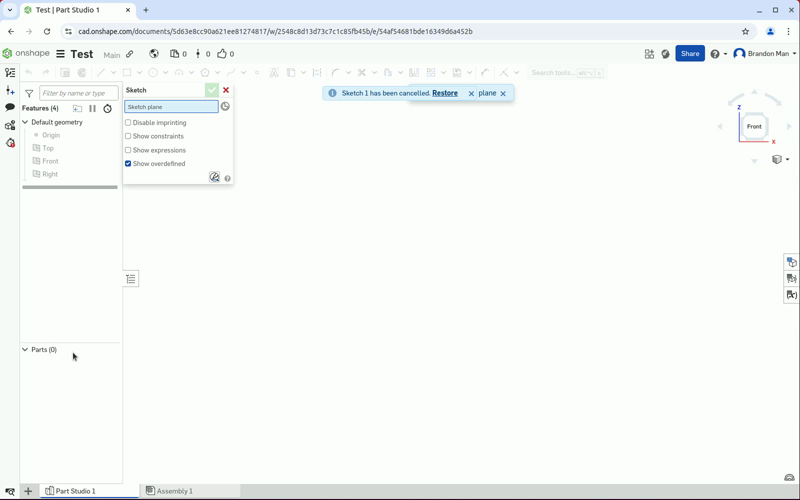
mouse_move(73, 163)
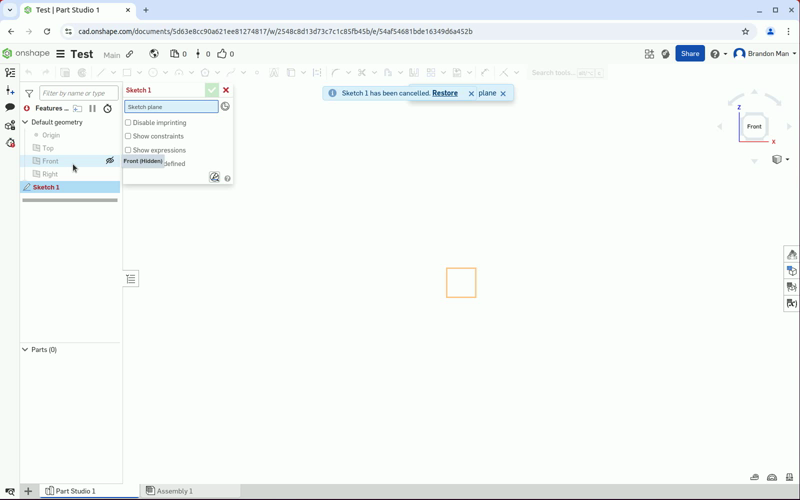
click(73, 163)
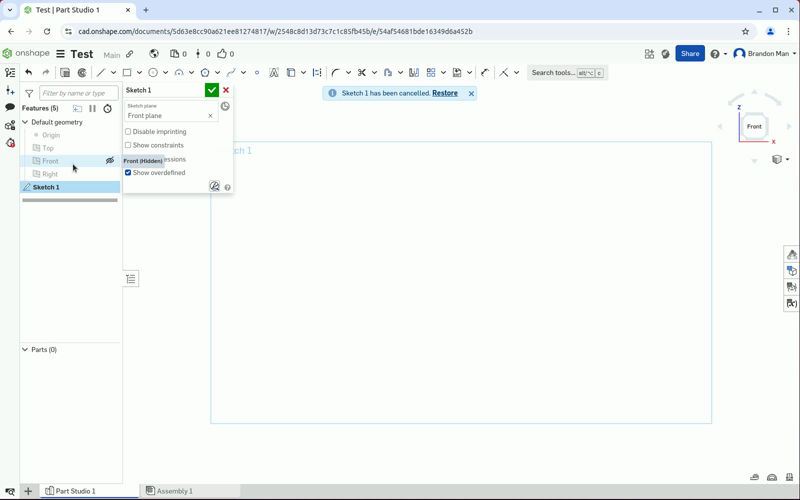
mouse_move(73, 352)
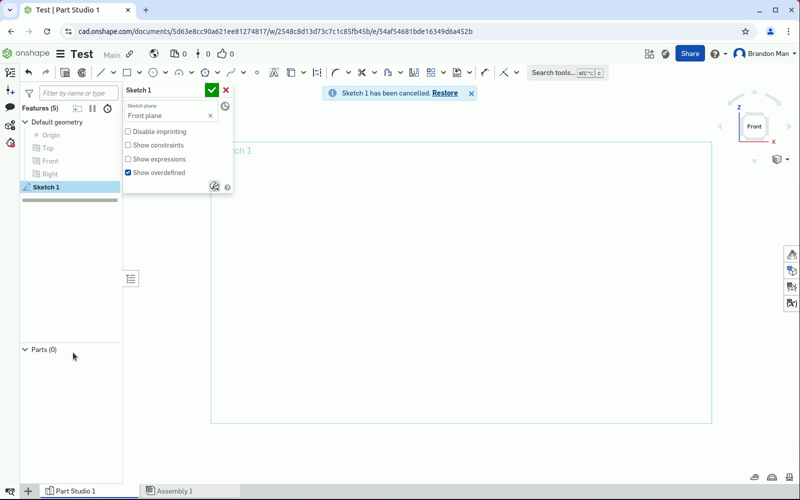
key(y)
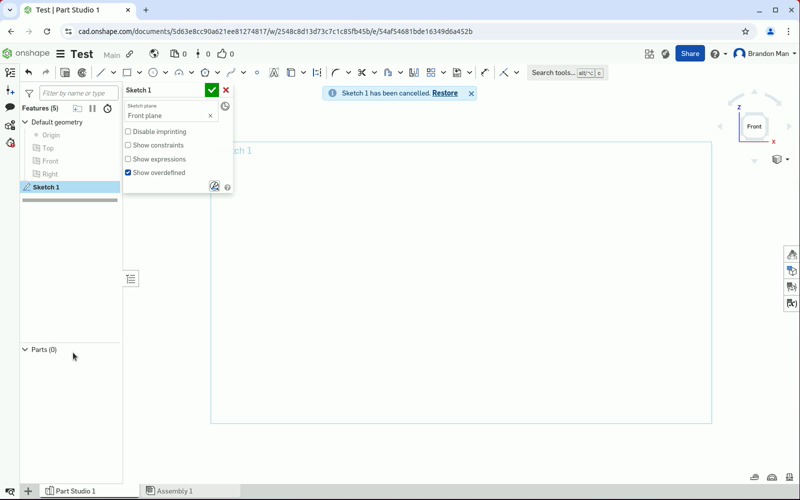
key(l)
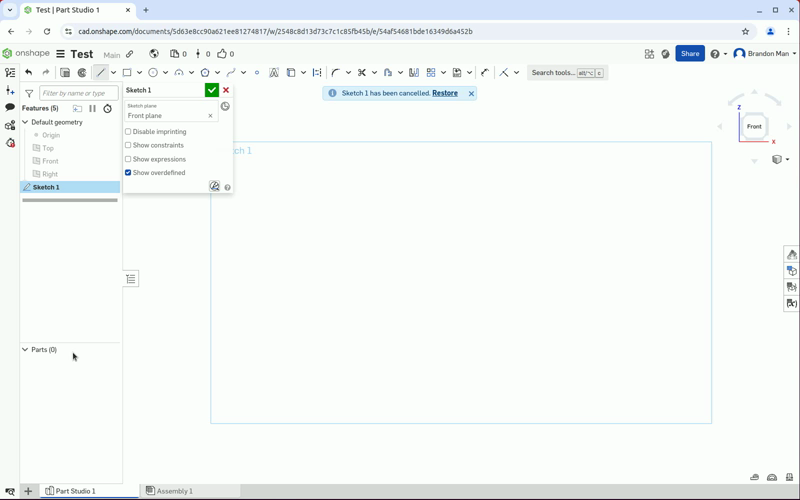
key_down(shift)
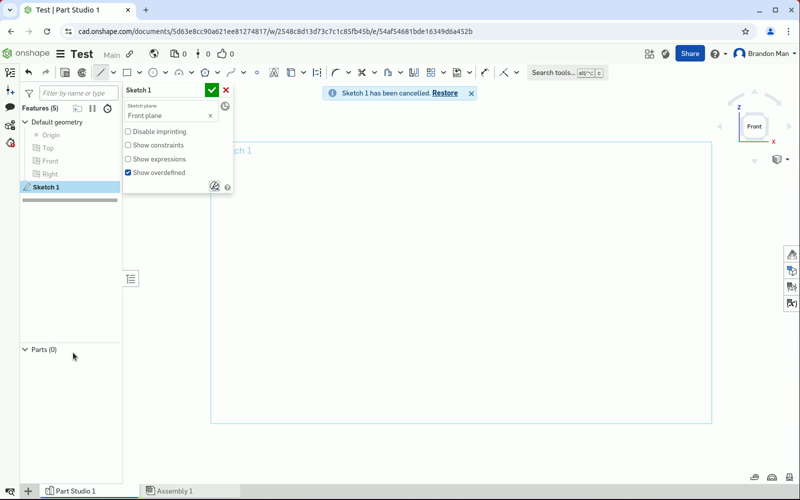
mouse_move(389, 395)
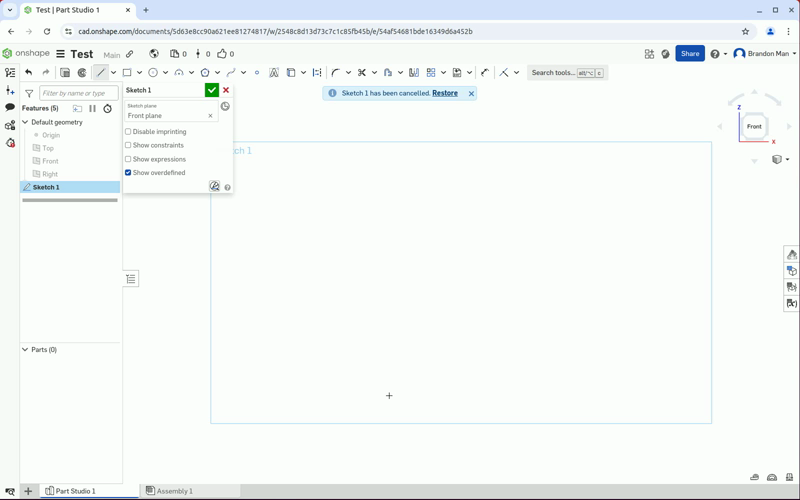
click(389, 395)
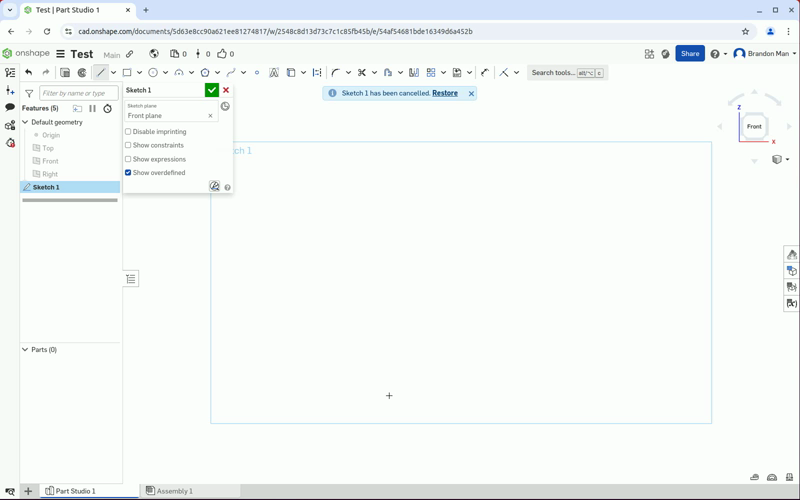
key_up(shift)
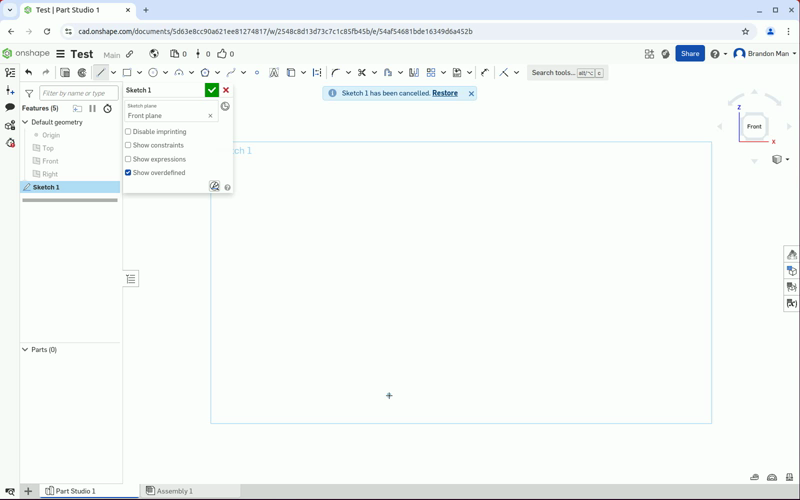
key_down(shift)
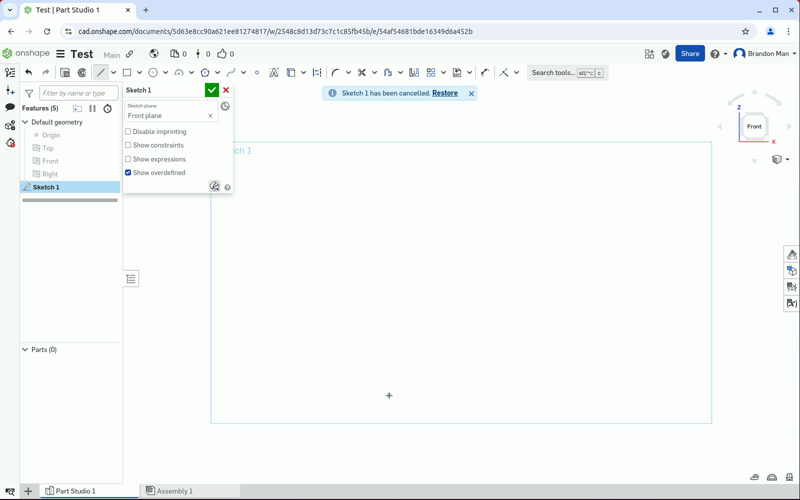
mouse_move(531, 395)
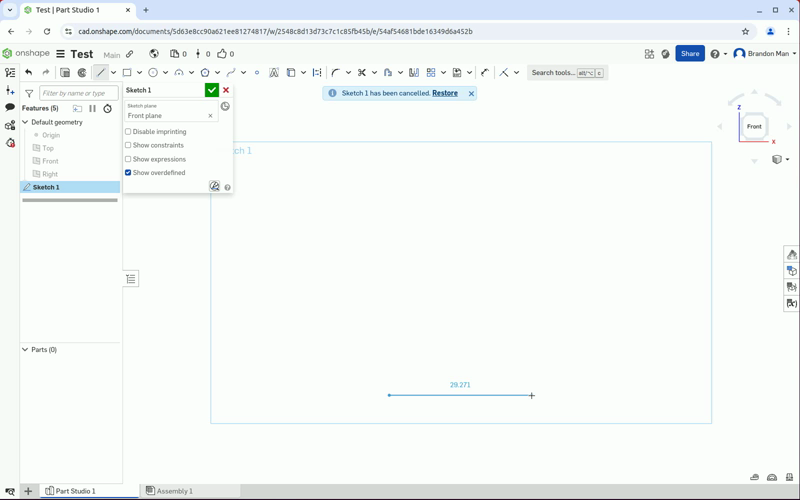
click(531, 395)
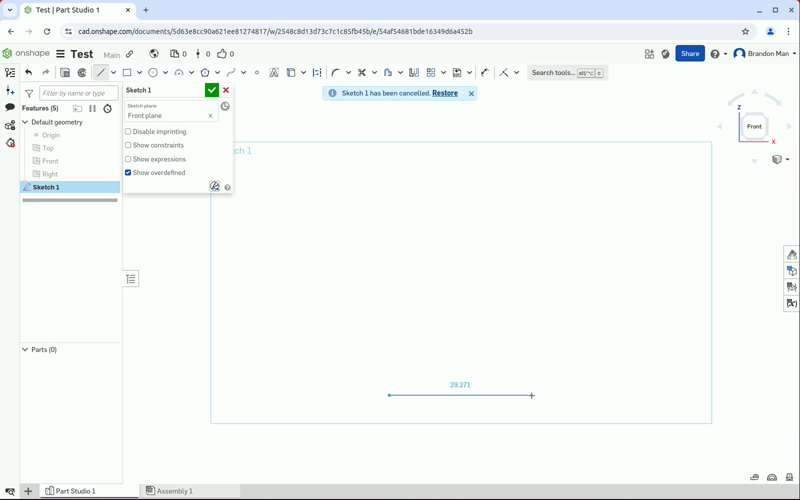
key_up(shift)
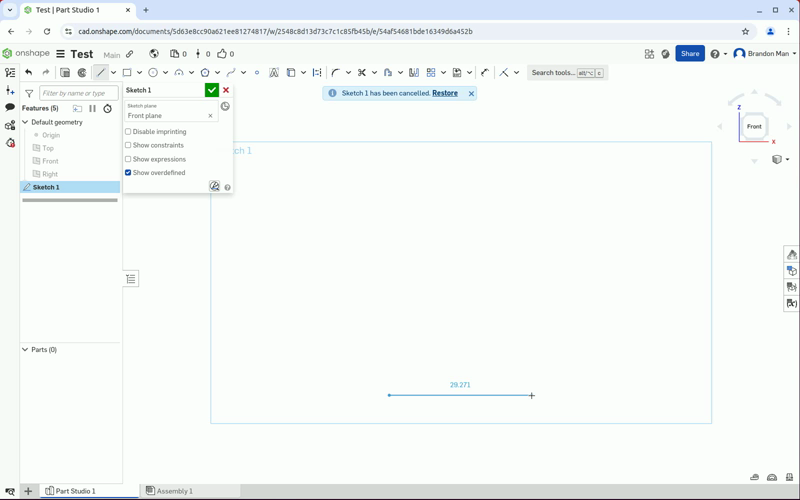
key_down(shift)
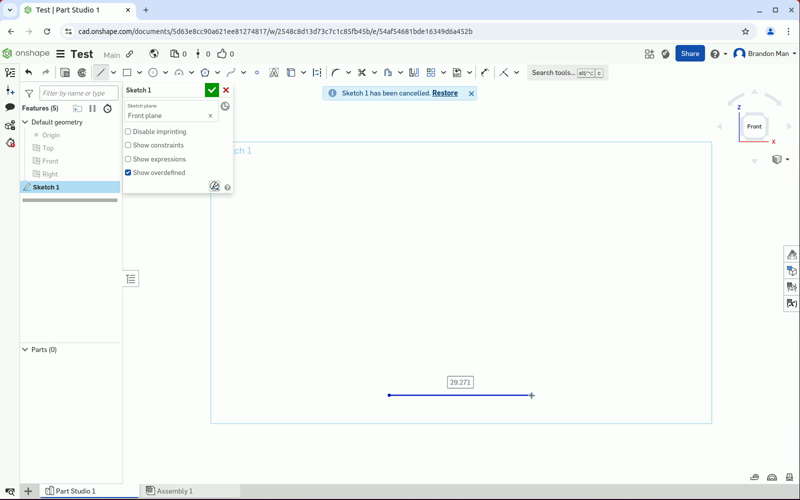
mouse_move(531, 282)
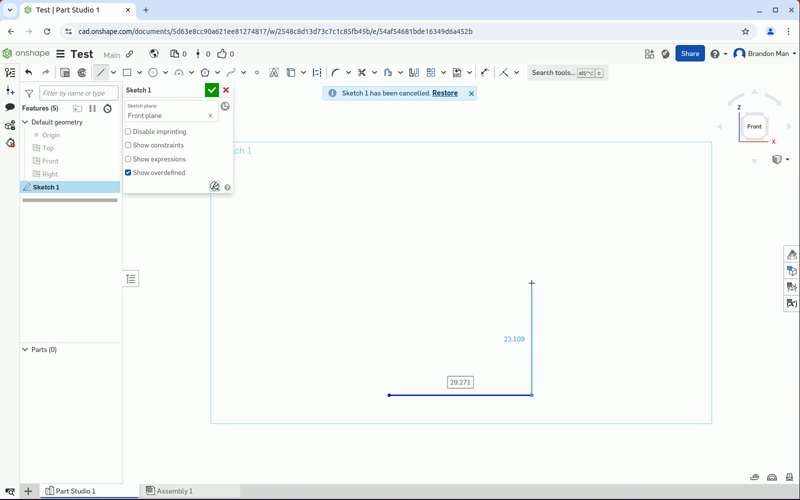
click(531, 282)
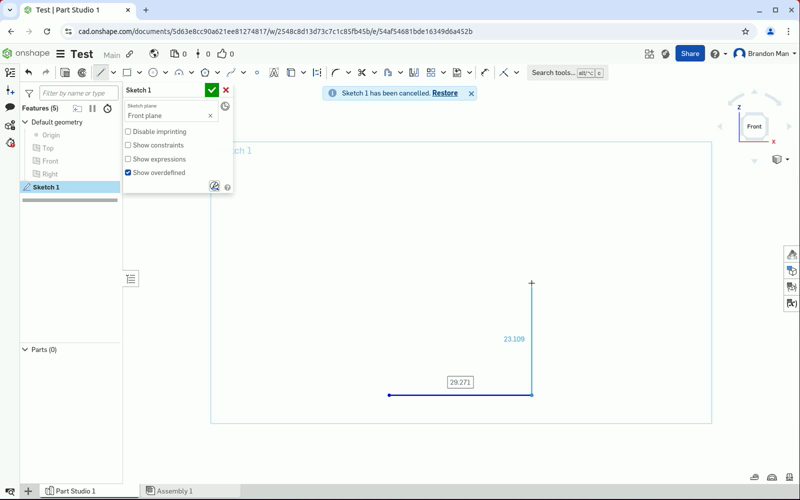
key_up(shift)
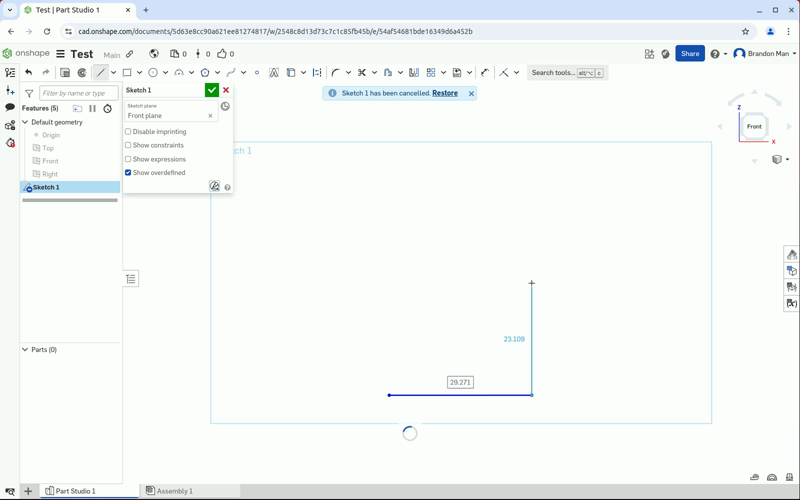
key_down(shift)
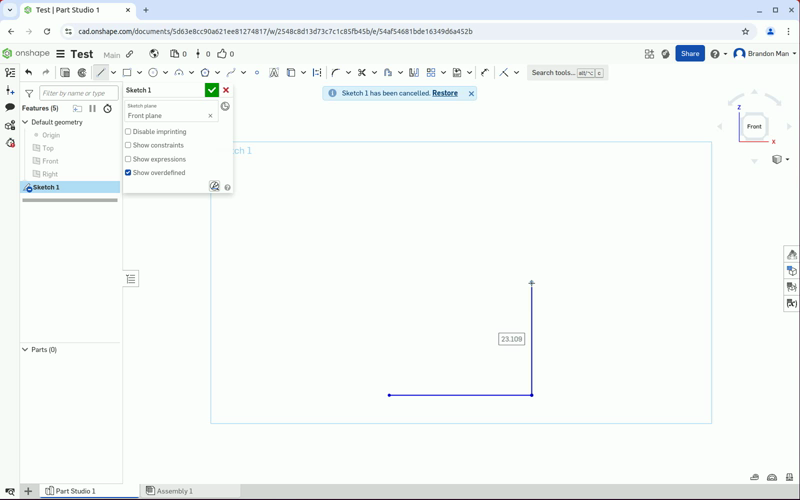
mouse_move(389, 282)
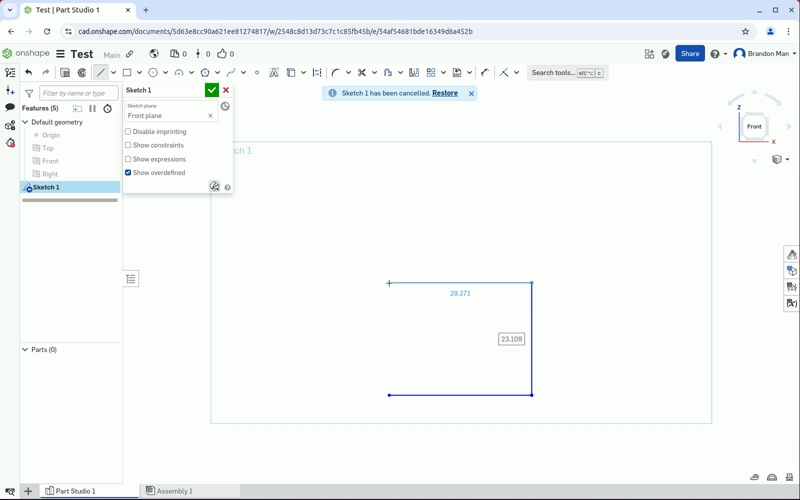
click(389, 282)
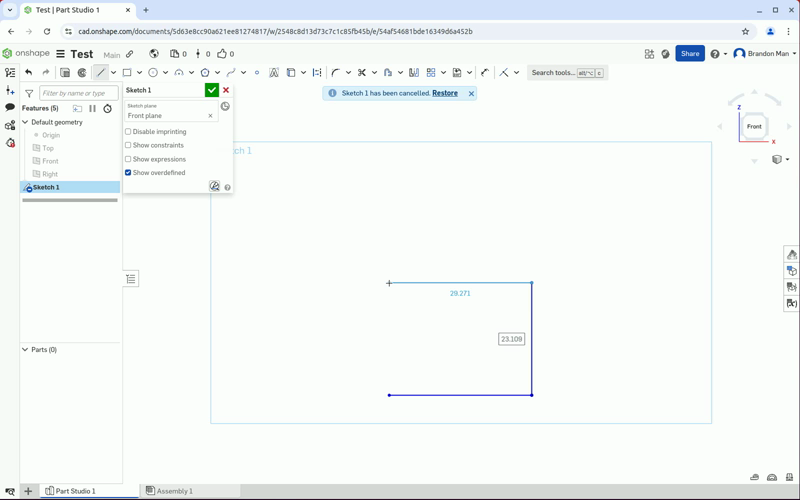
key_up(shift)
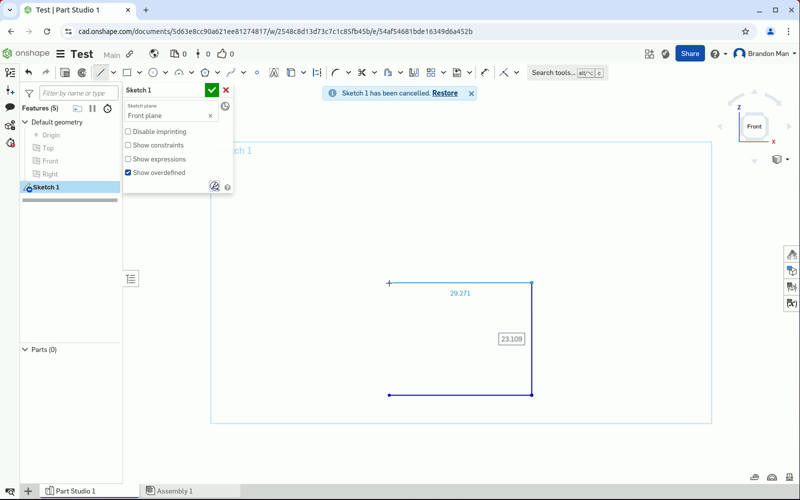
key_down(shift)
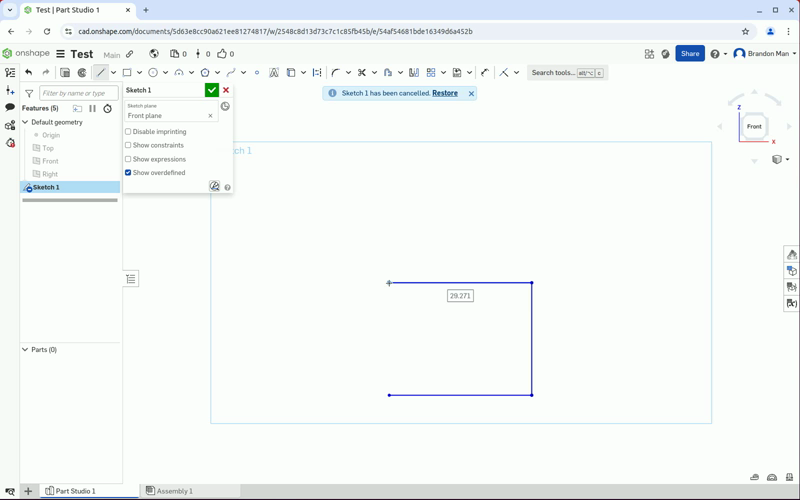
mouse_move(389, 395)
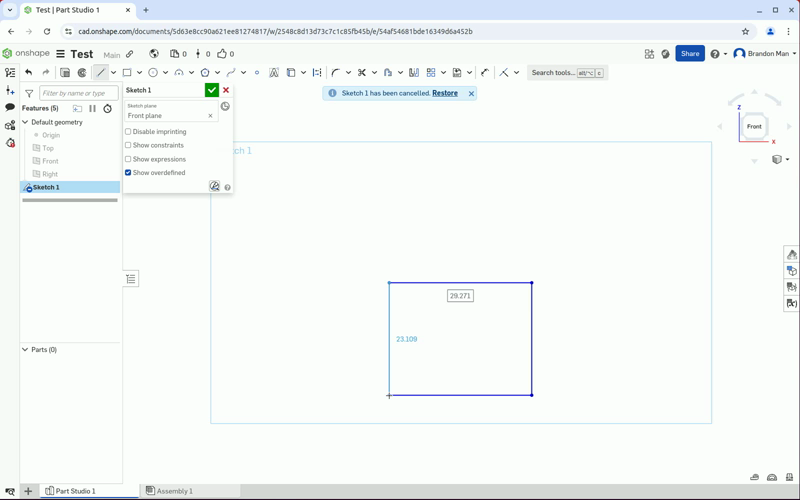
key_up(shift)
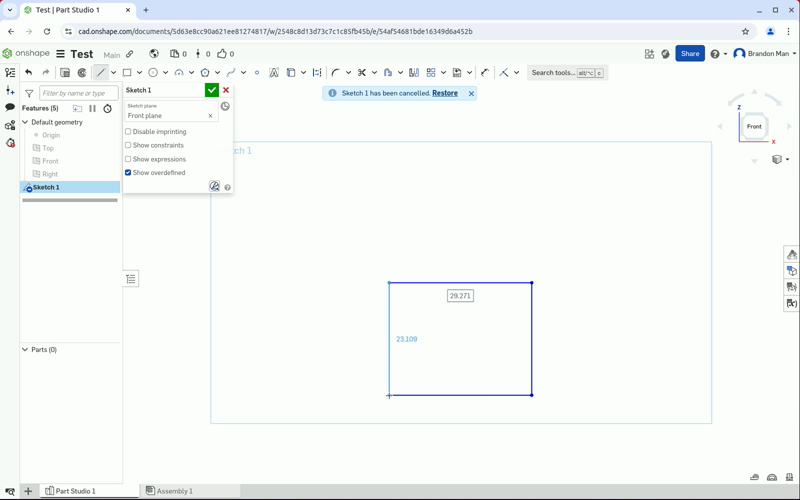
click(389, 395)
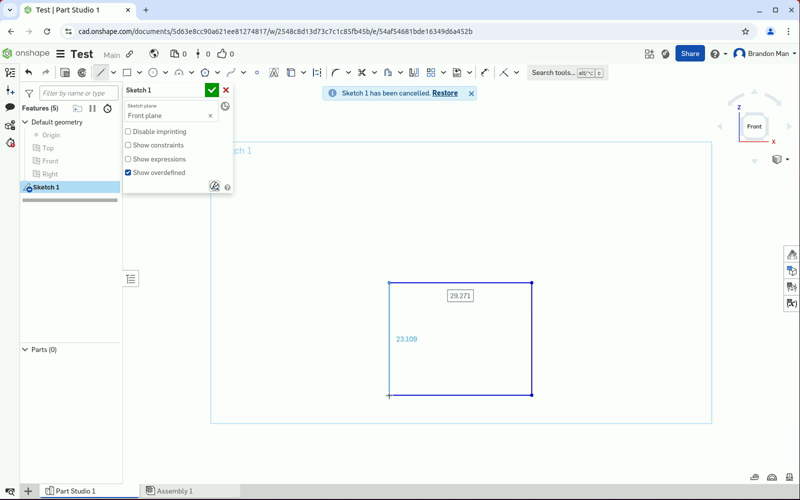
key(esc)
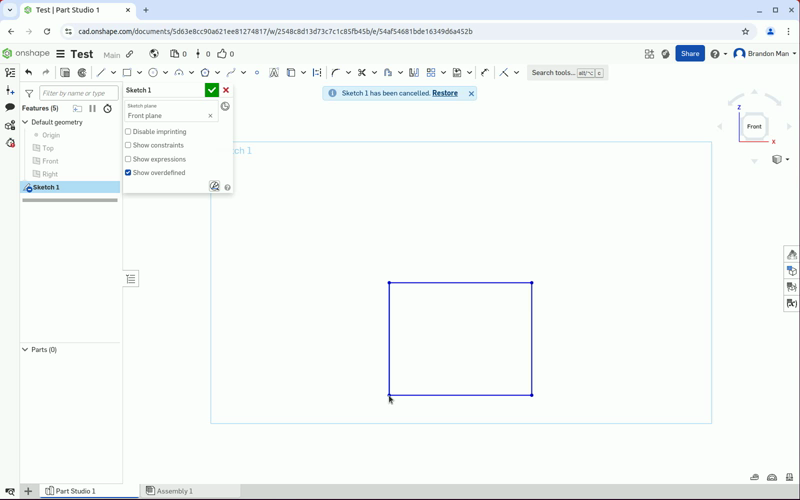
mouse_move(498, 382)
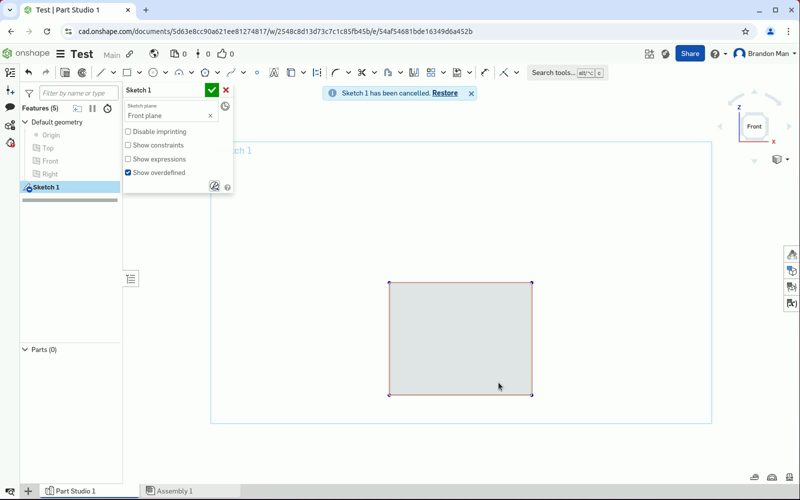
click(498, 382)
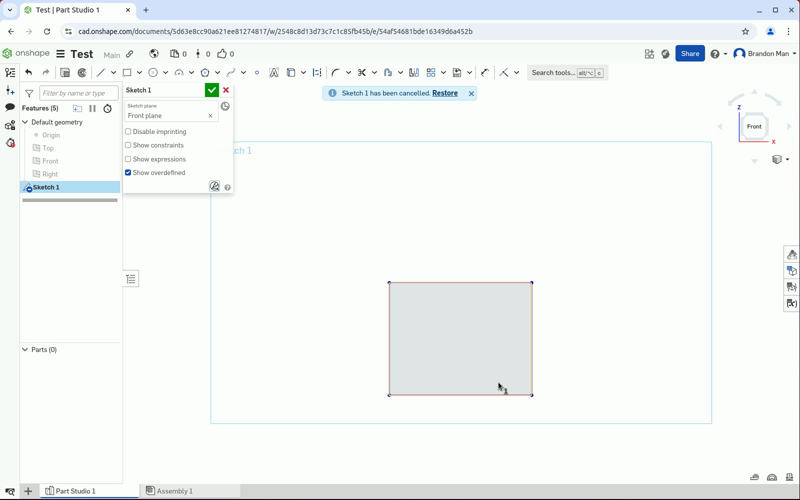
mouse_move(73, 352)
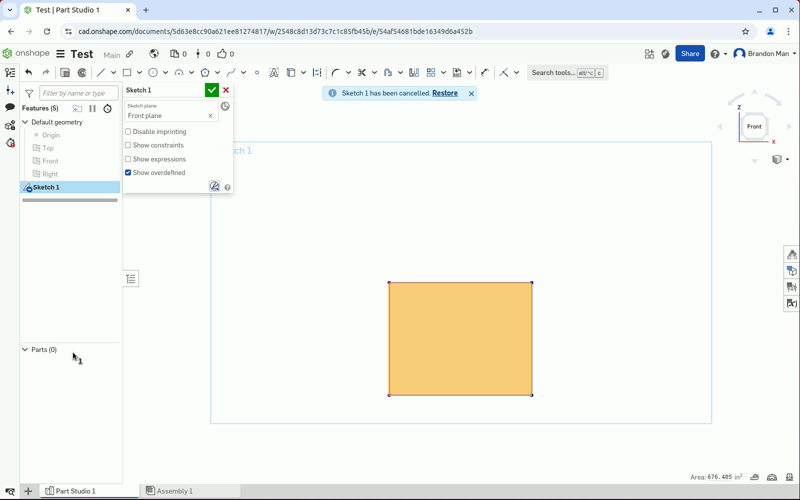
key(shift+y)
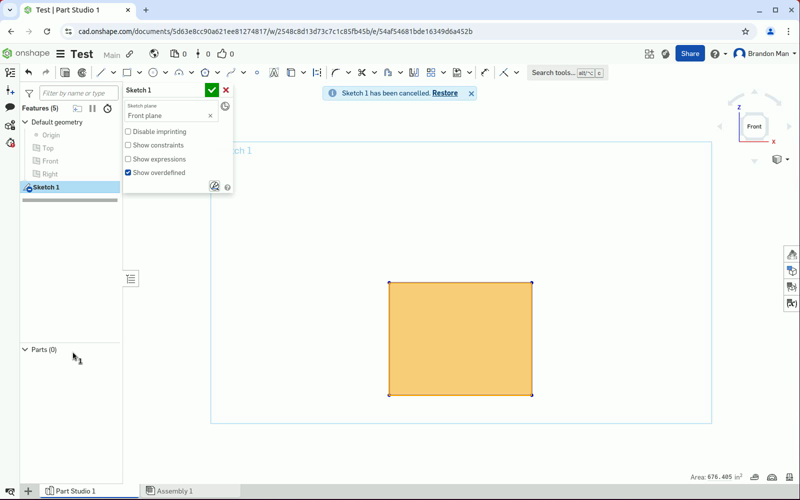
key(shift+e)
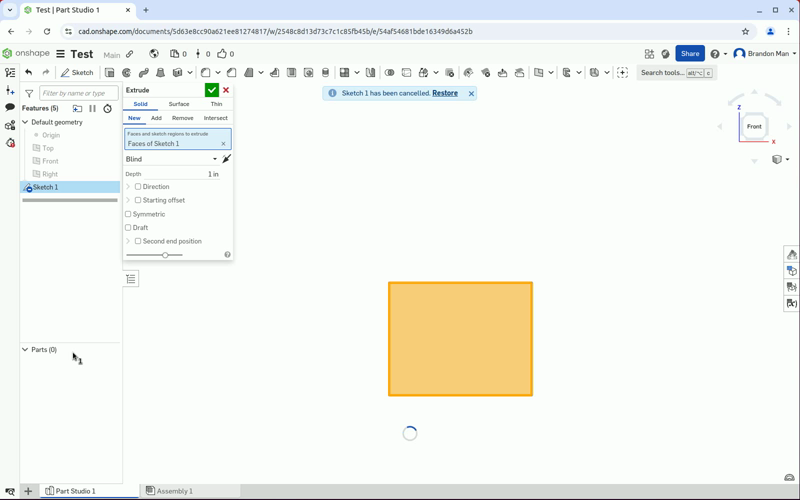
mouse_move(143, 106)
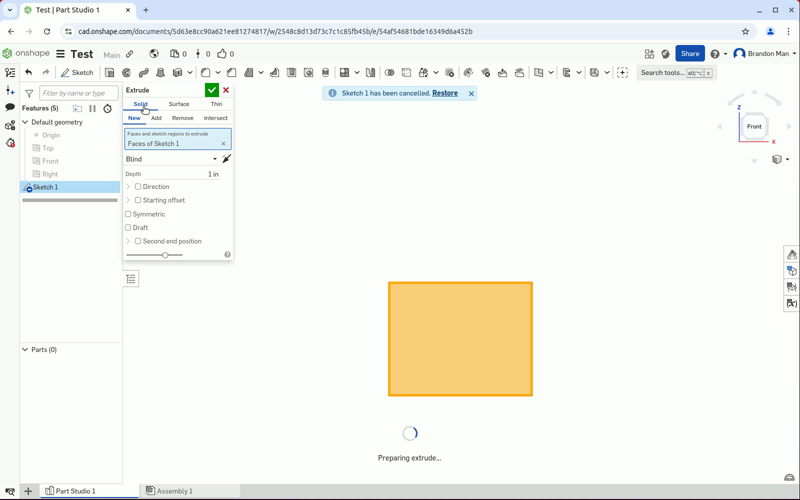
click(143, 106)
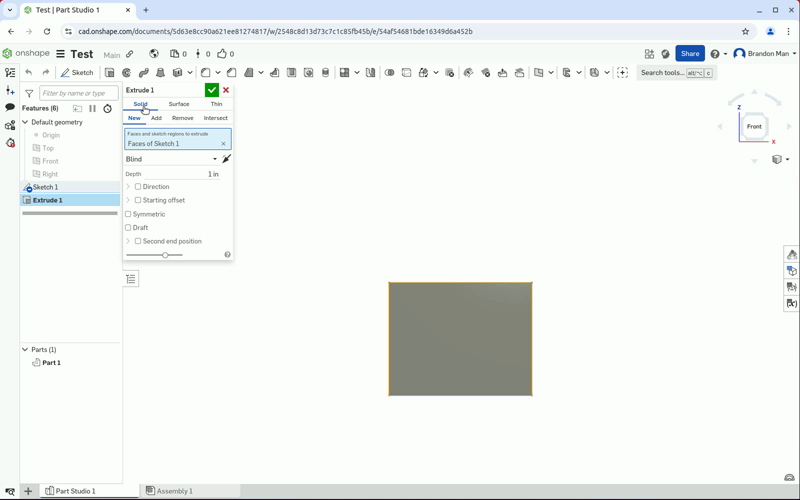
mouse_move(137, 120)
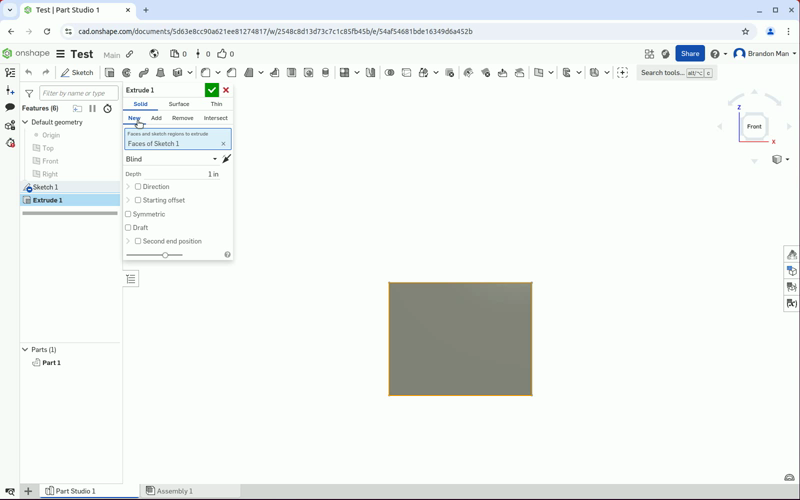
click(137, 120)
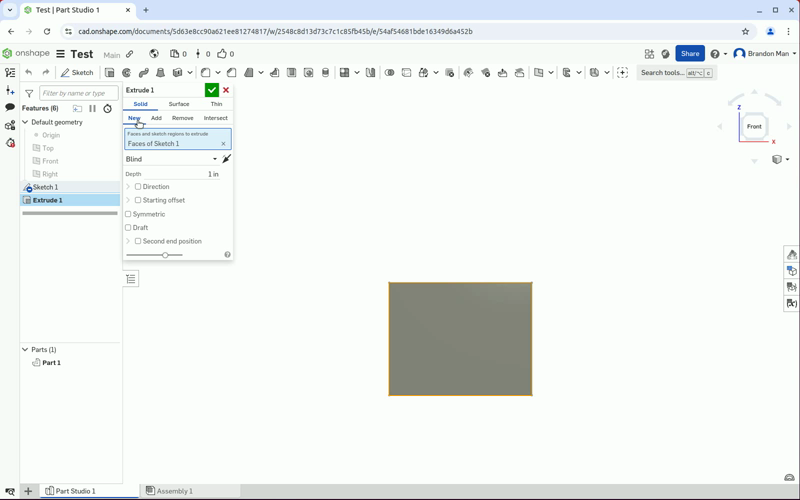
key(tab, 4)
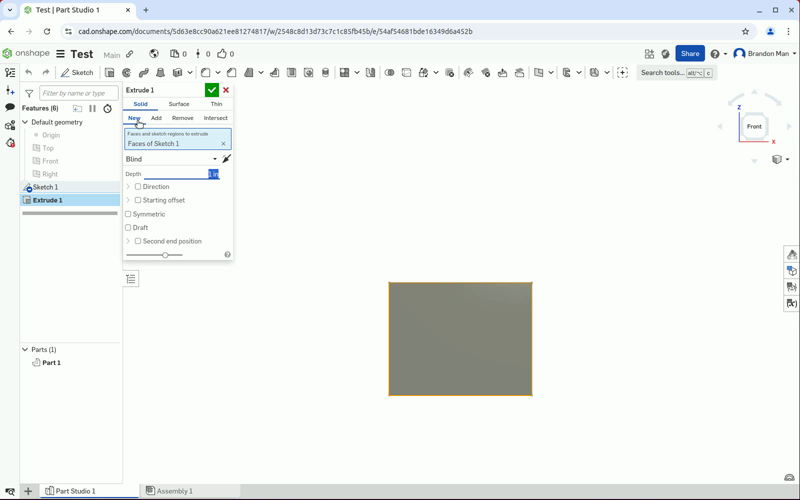
text(9.388)
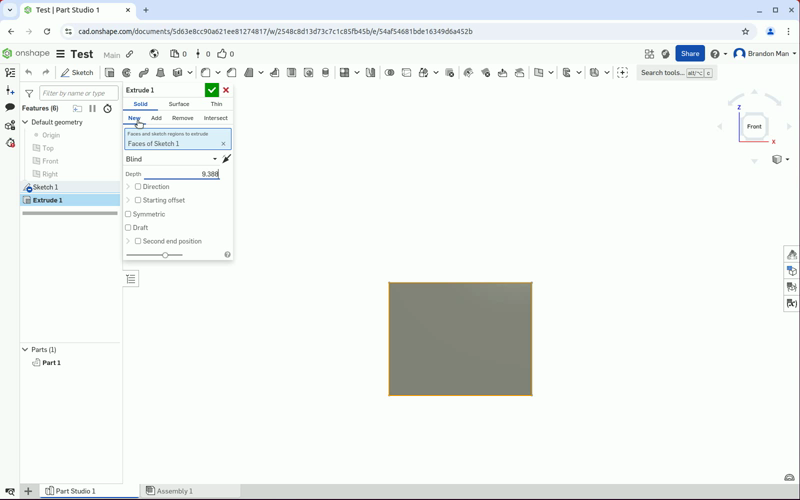
key(enter)
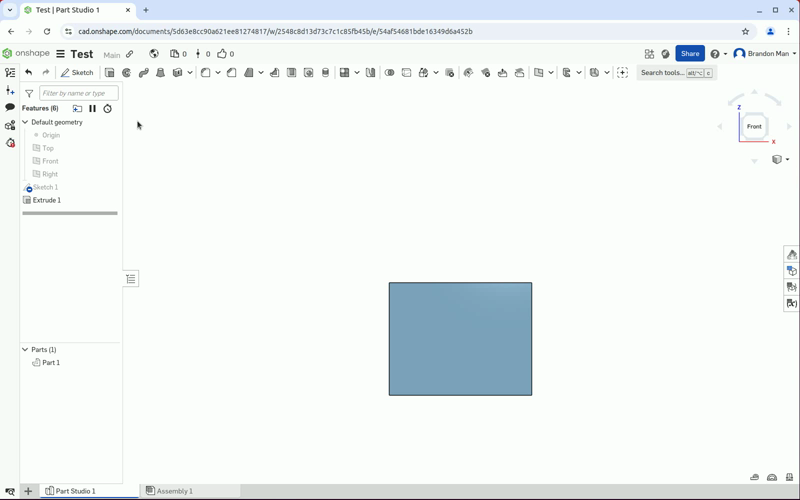
key(shift+h)
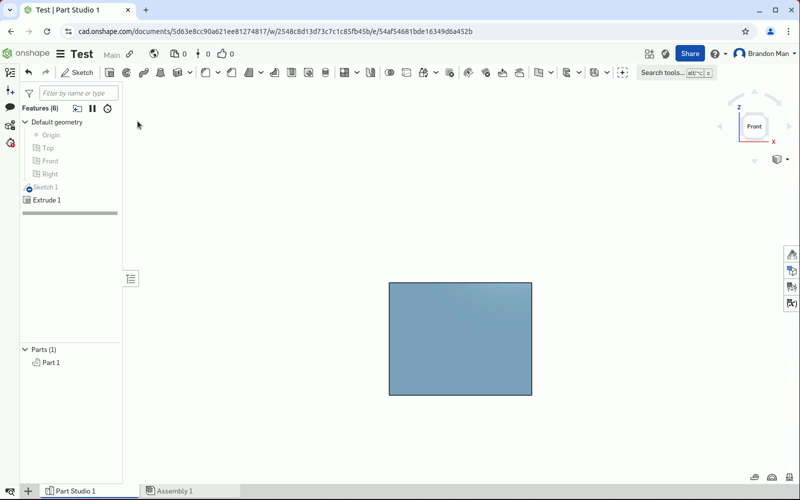
key(shift+h)
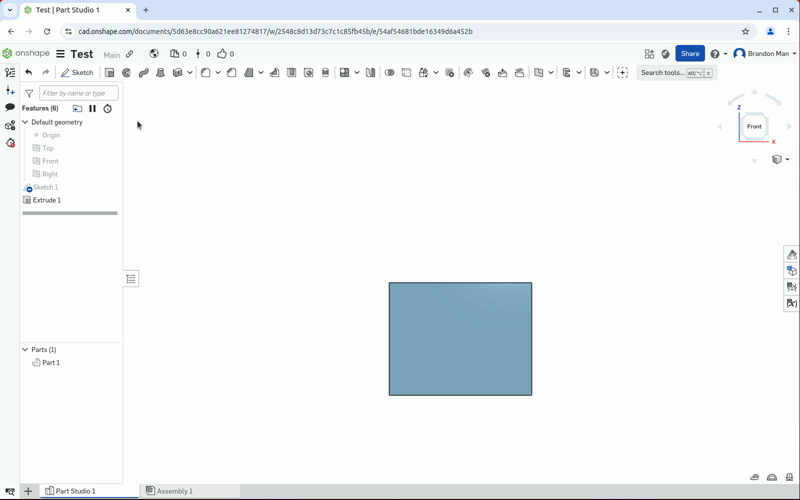
mouse_move(73, 189)
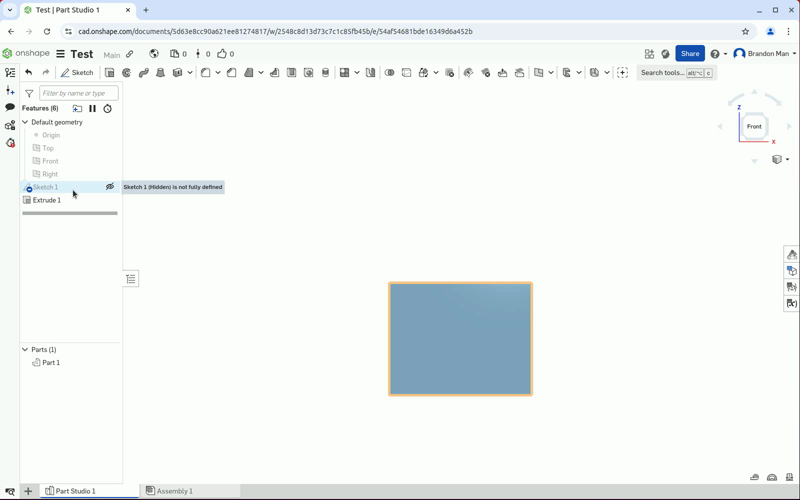
click(73, 189)
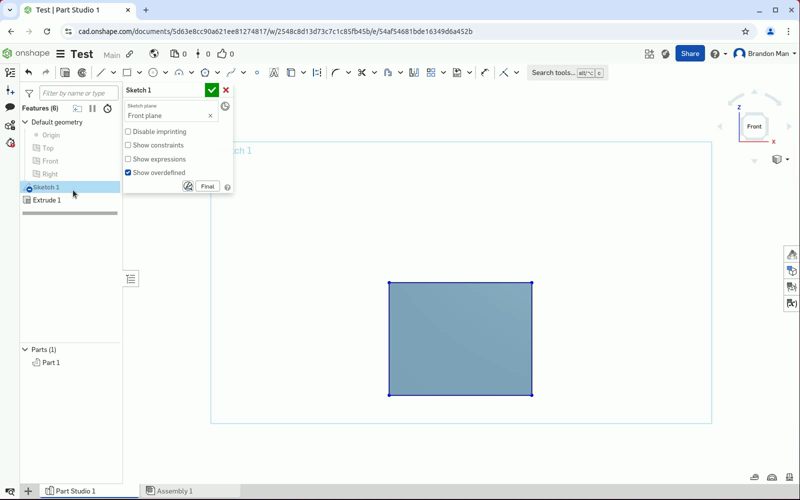
mouse_move(229, 92)
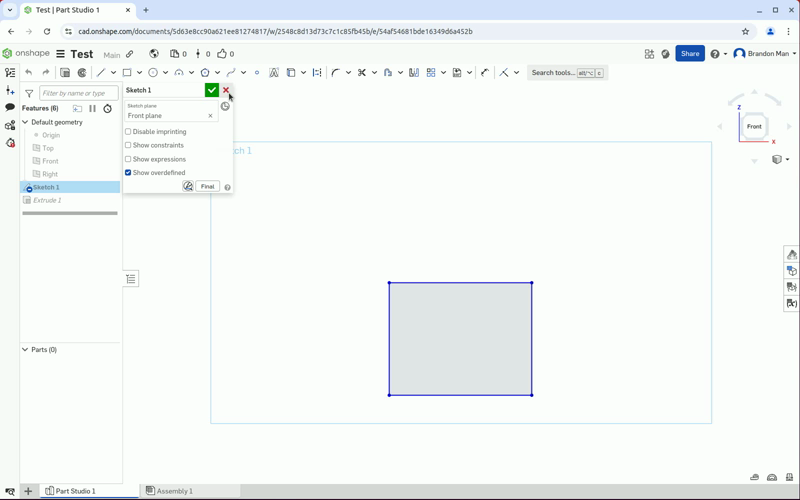
click(229, 92)
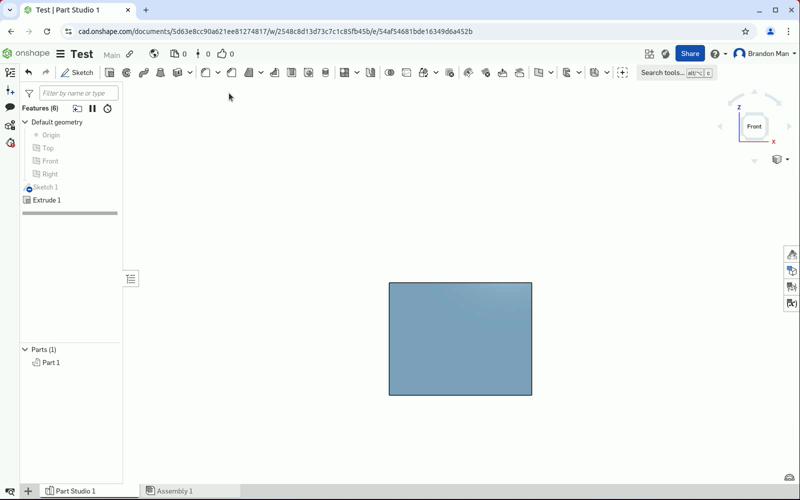
mouse_move(73, 352)
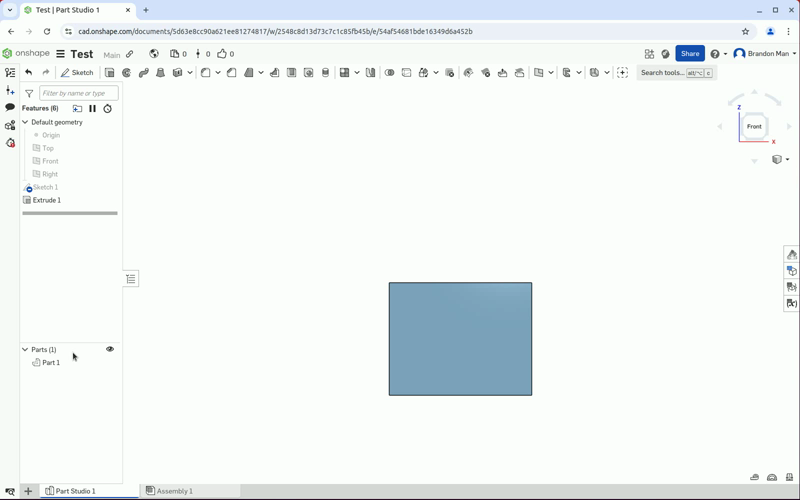
key(y)
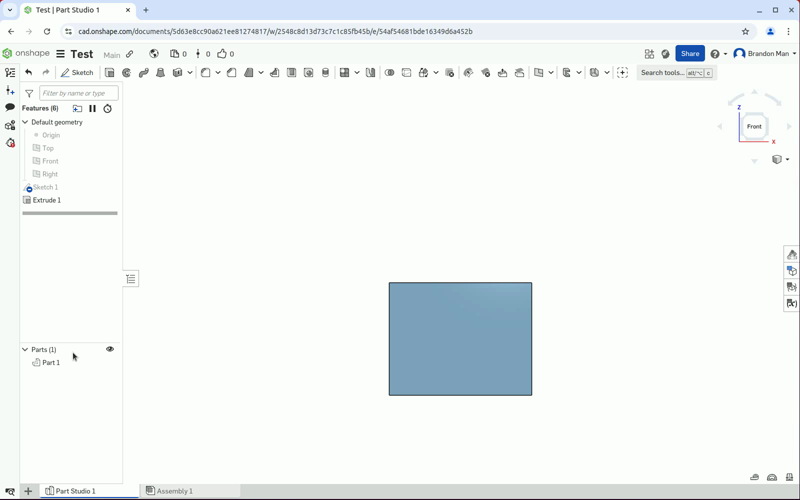
key(shift+p)
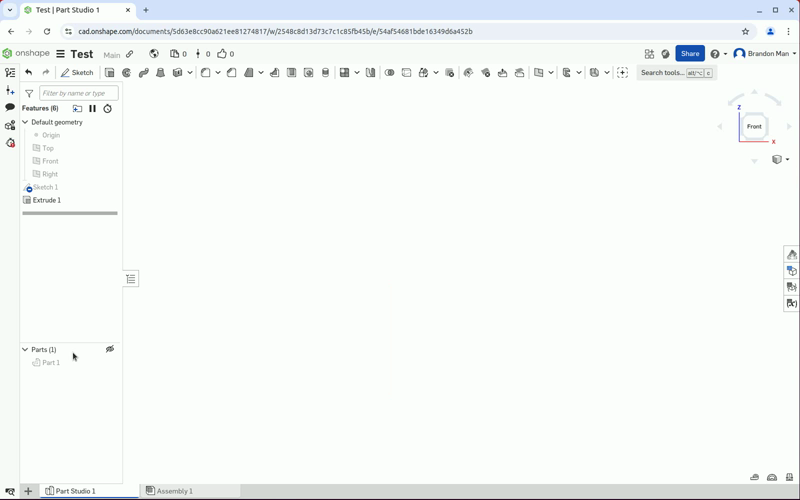
key(space)
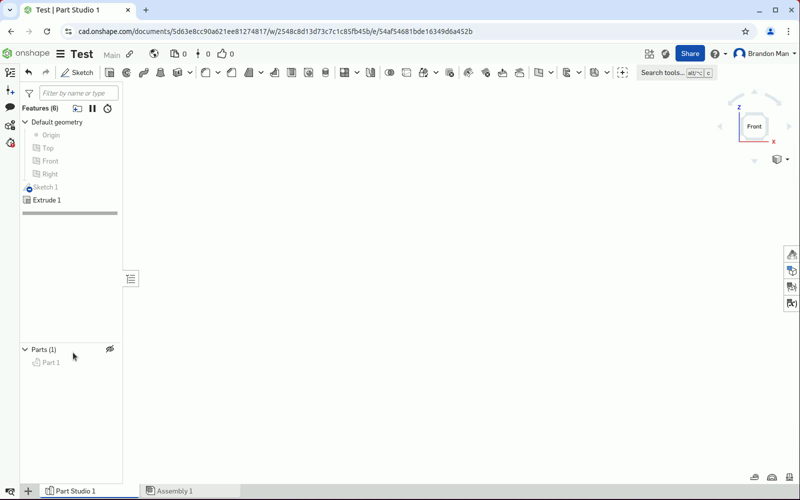
key_down(shift)
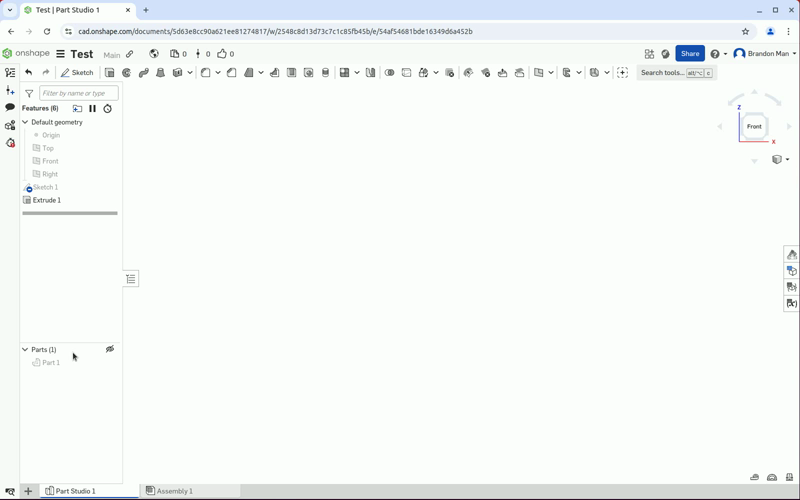
key(down)
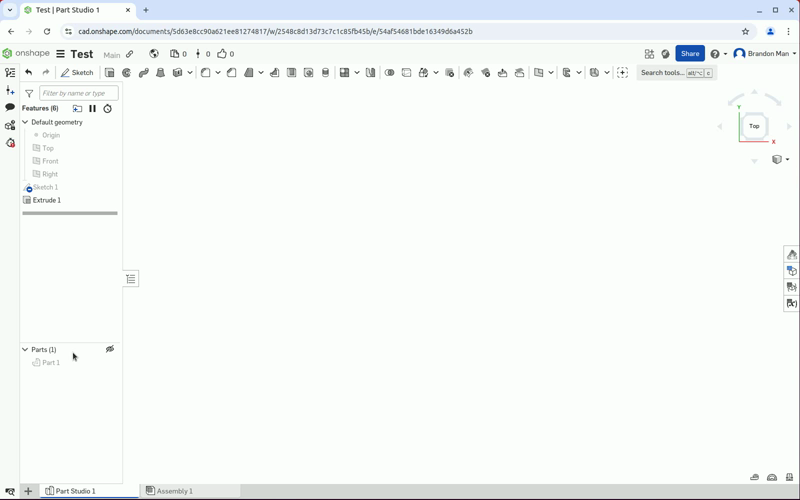
key_up(shift)
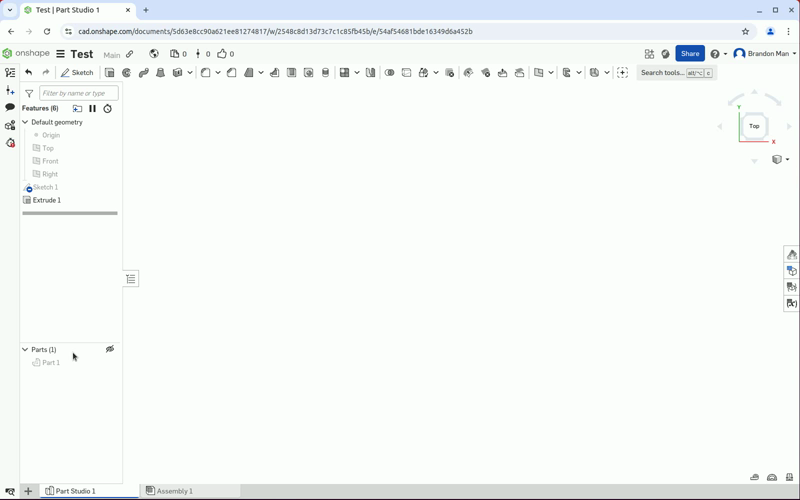
mouse_move(73, 352)
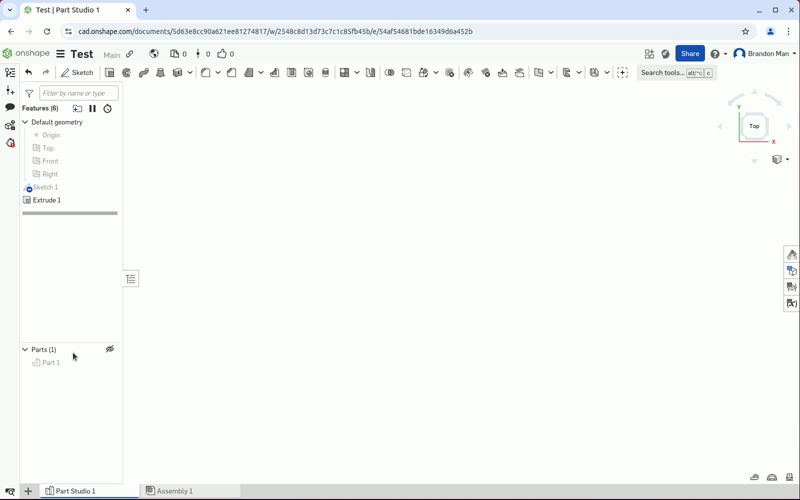
key(shift+y)
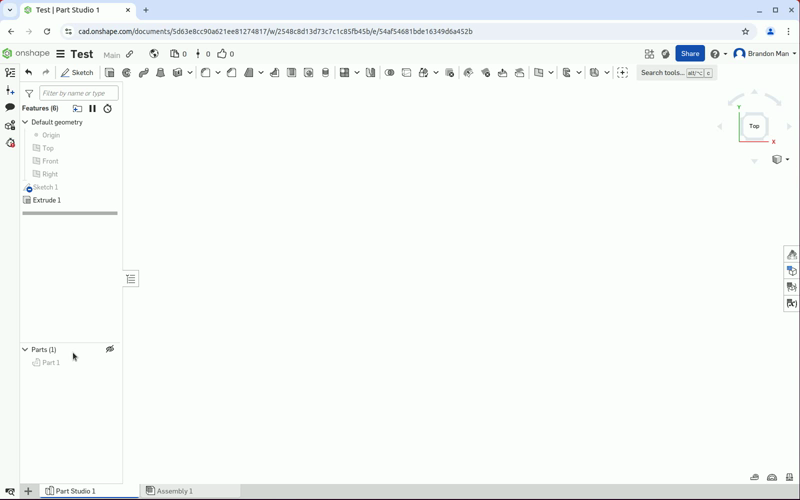
key(shift+s)
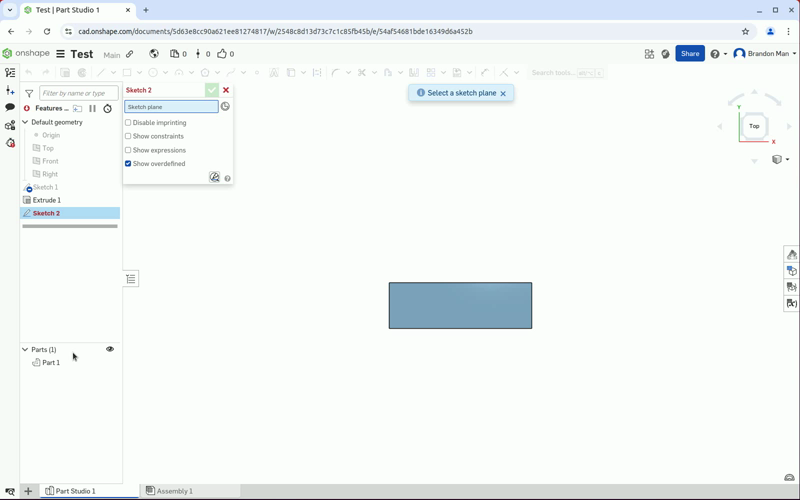
mouse_move(73, 150)
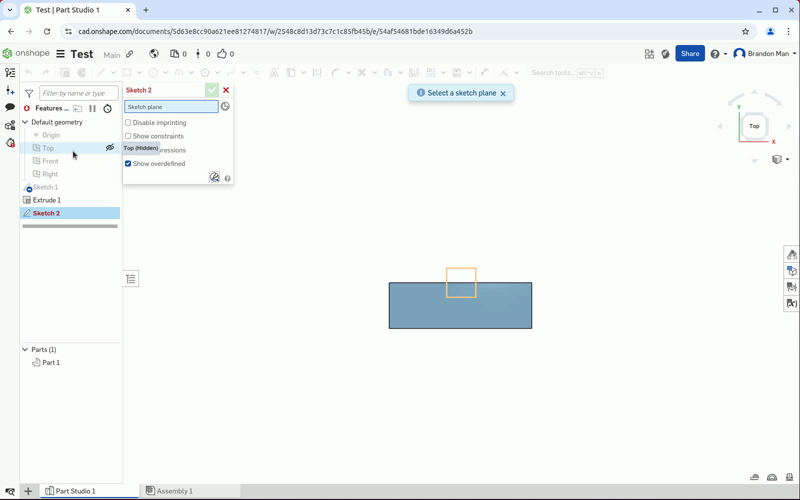
click(73, 150)
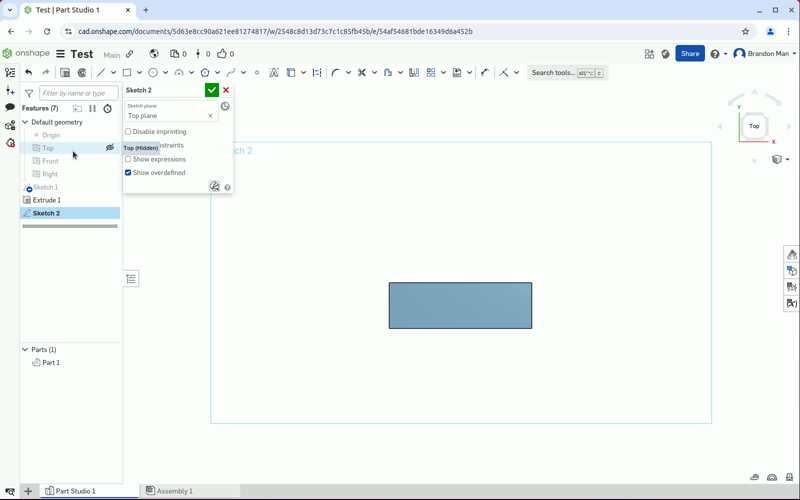
mouse_move(73, 352)
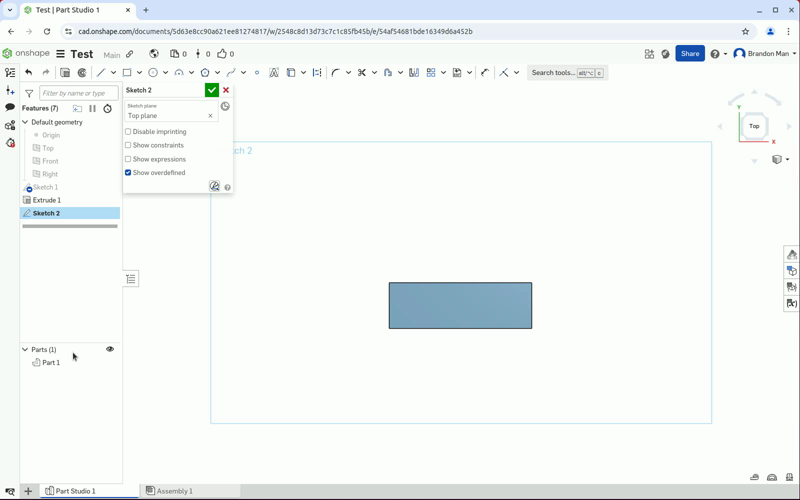
key(y)
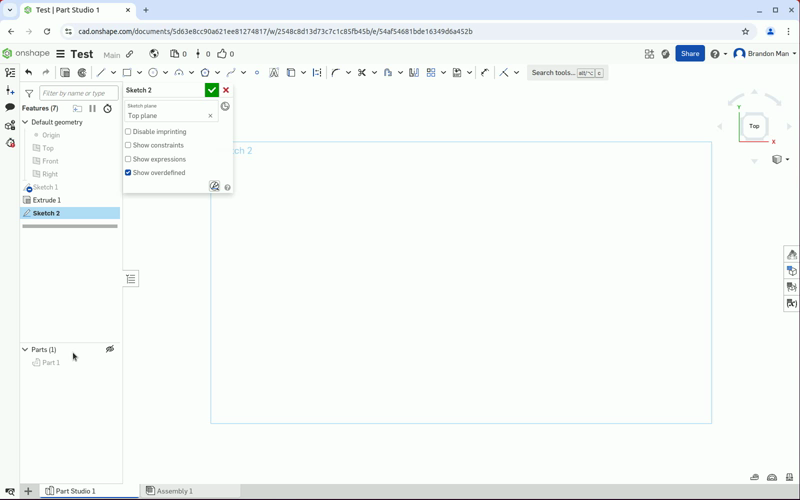
key(l)
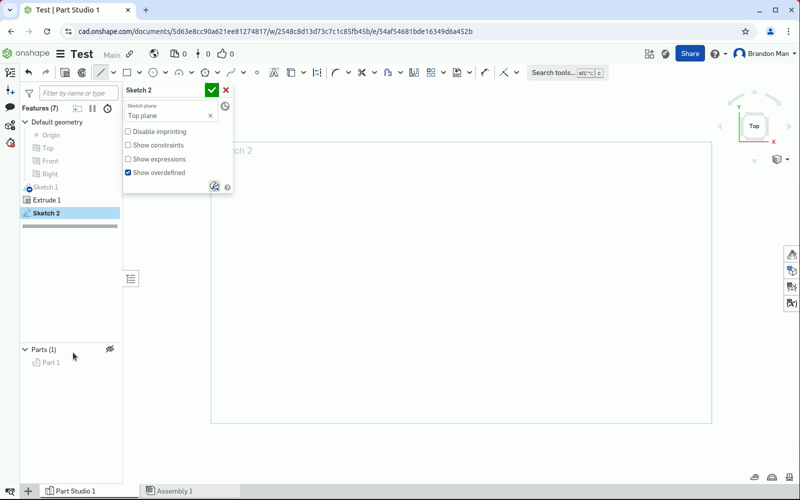
key_down(shift)
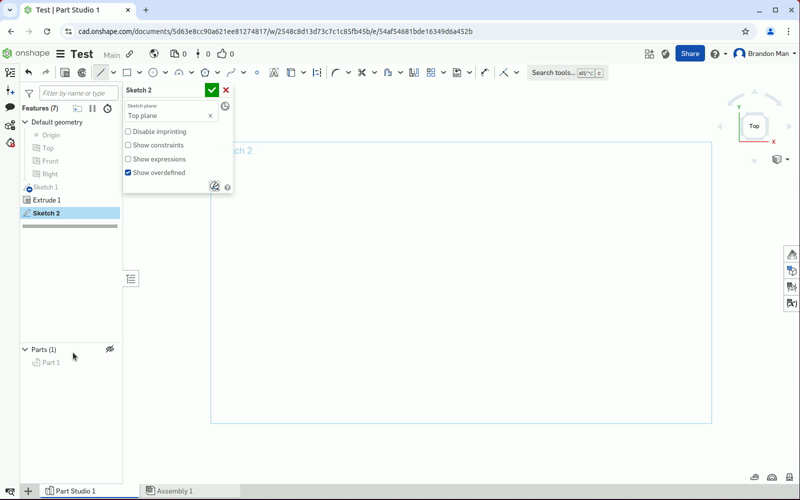
mouse_move(393, 328)
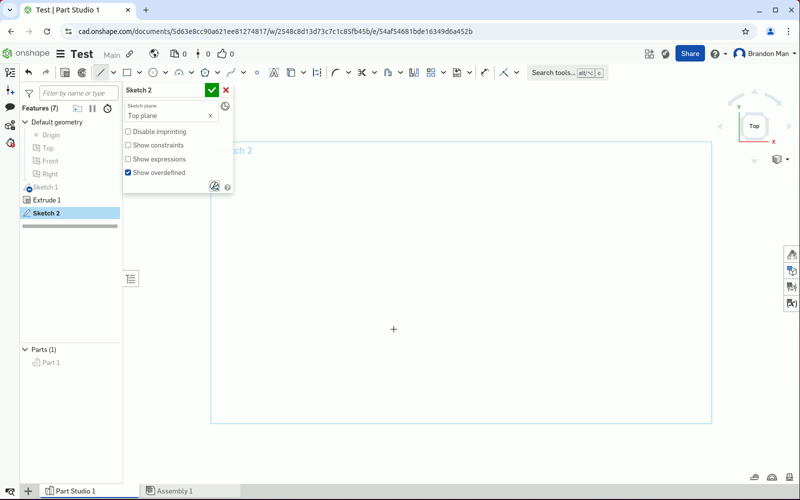
click(393, 328)
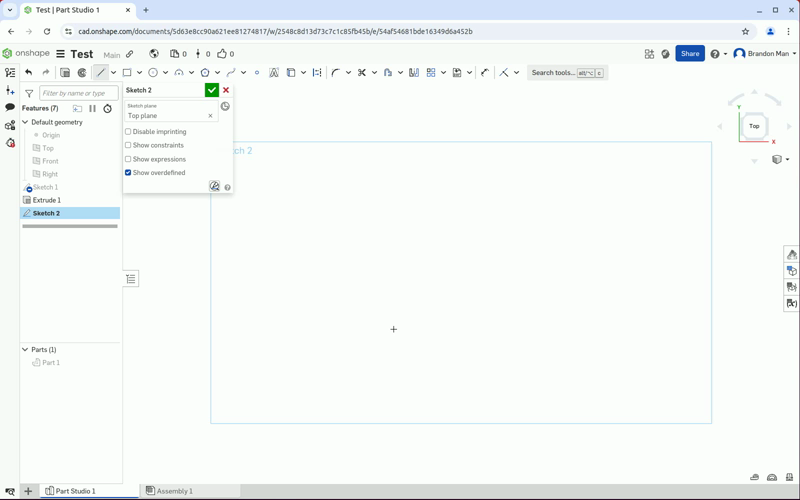
key_up(shift)
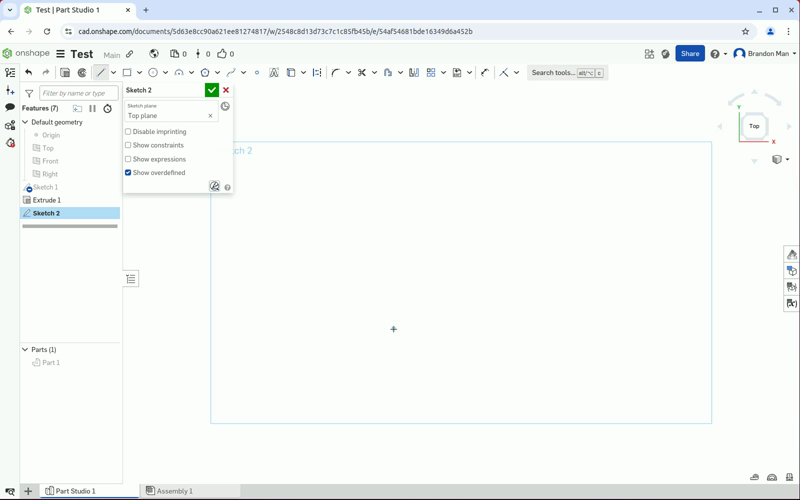
key_down(shift)
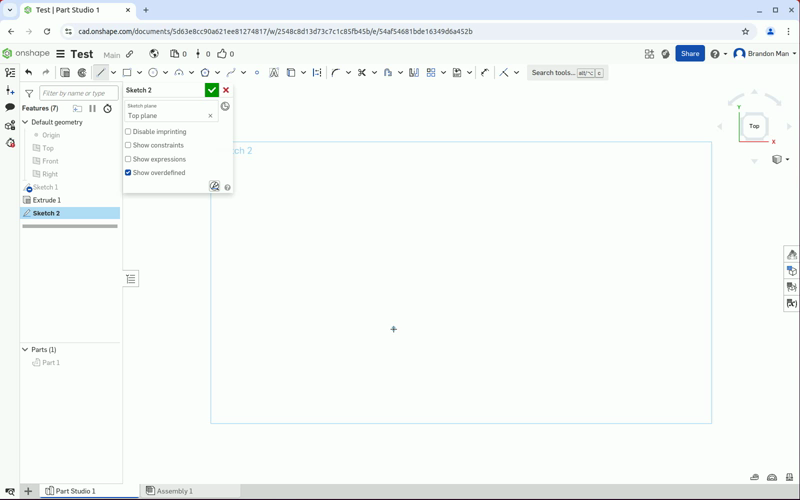
mouse_move(529, 328)
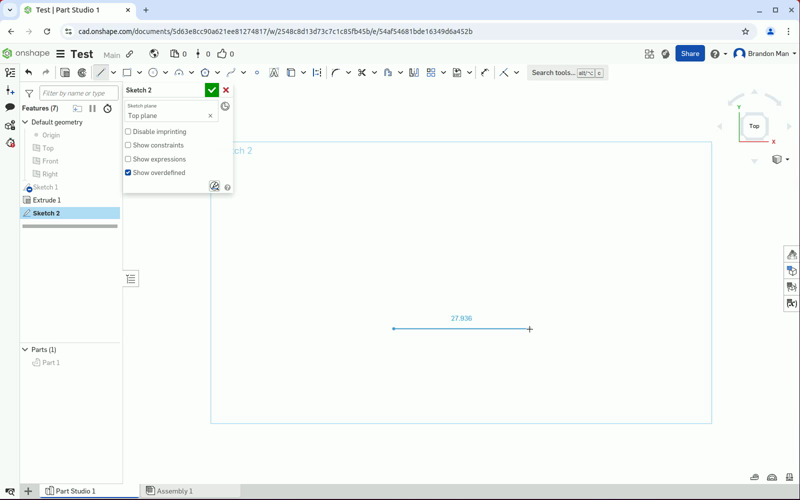
click(529, 328)
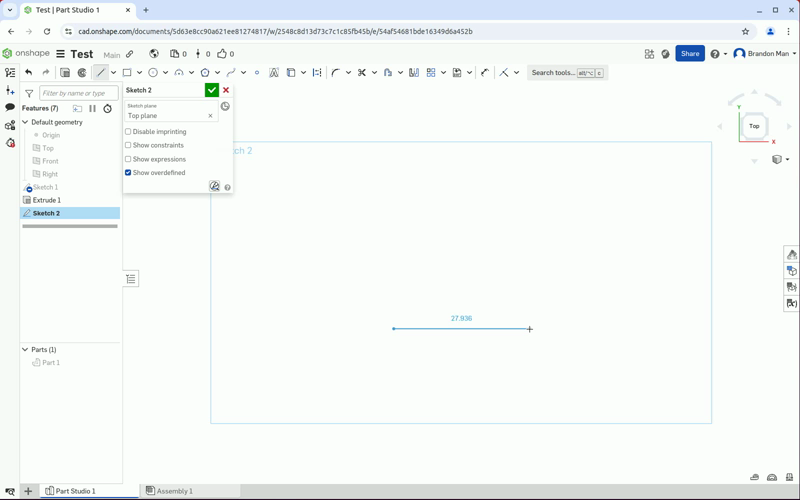
key_up(shift)
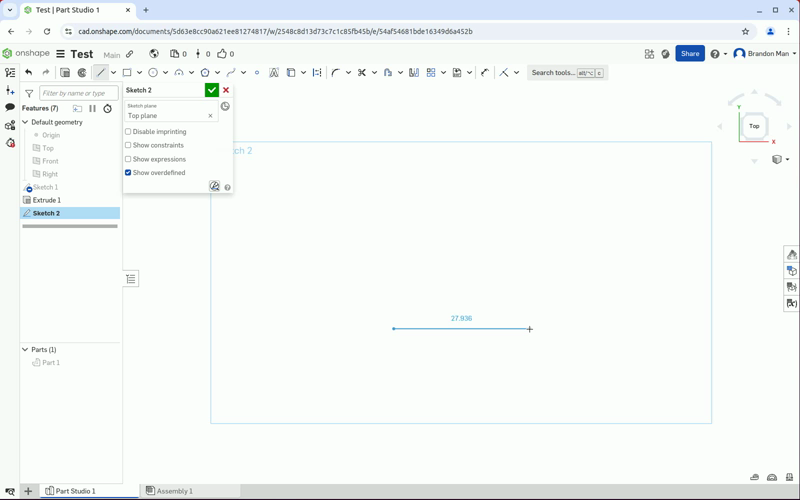
key_down(shift)
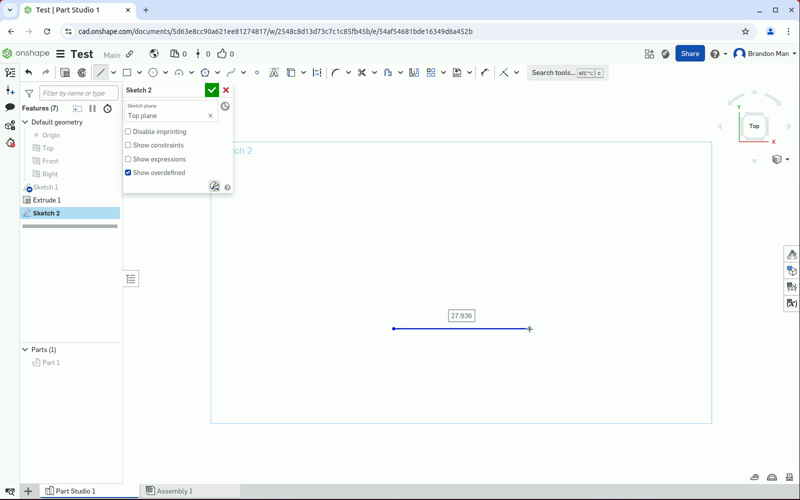
mouse_move(559, 328)
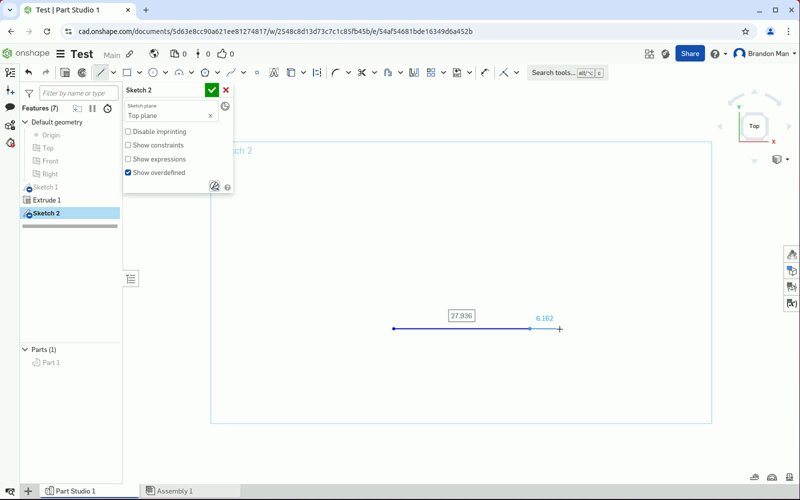
mouse_move(529, 287)
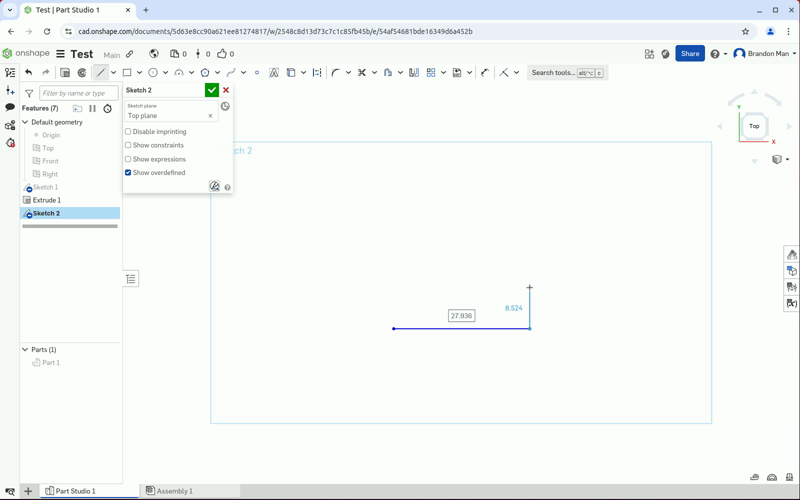
click(529, 287)
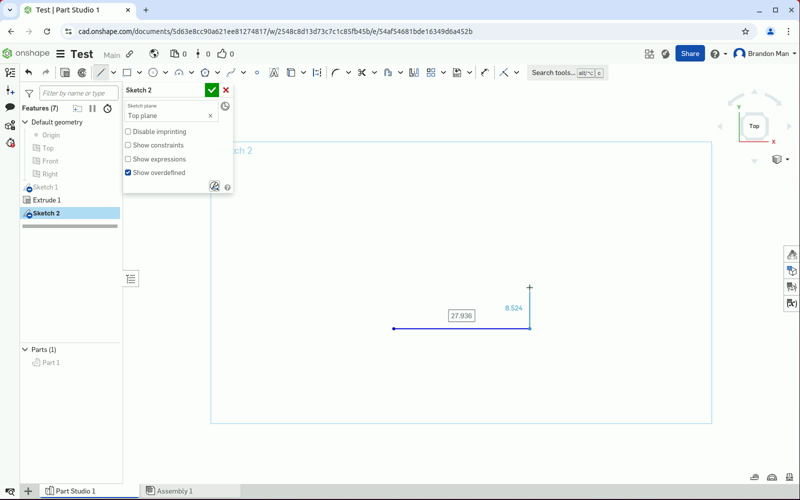
key_up(shift)
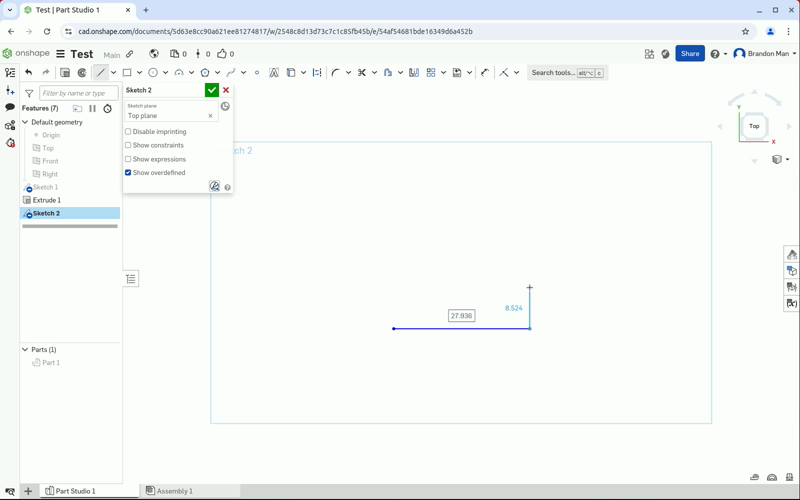
key_down(shift)
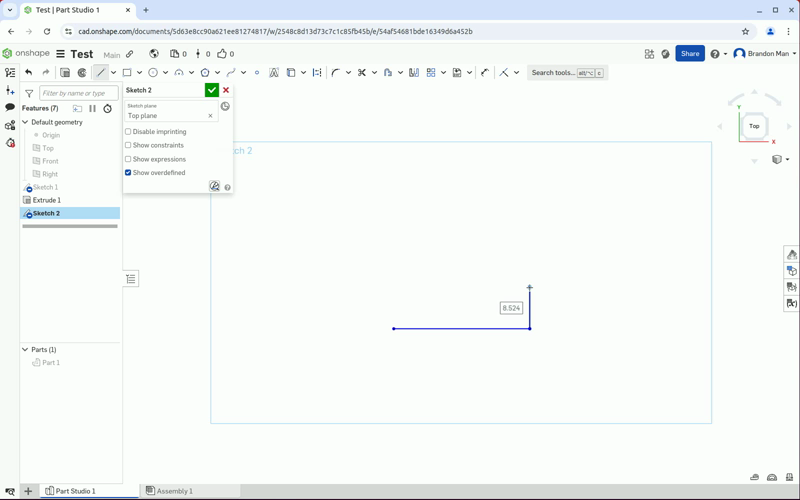
mouse_move(393, 287)
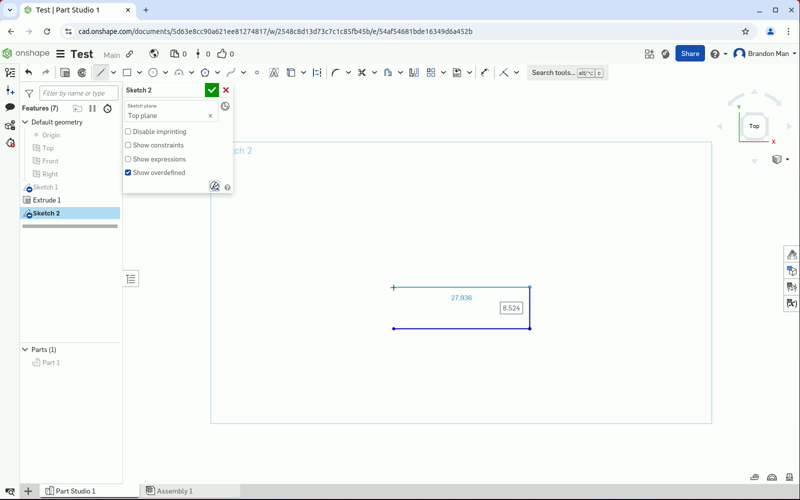
click(393, 287)
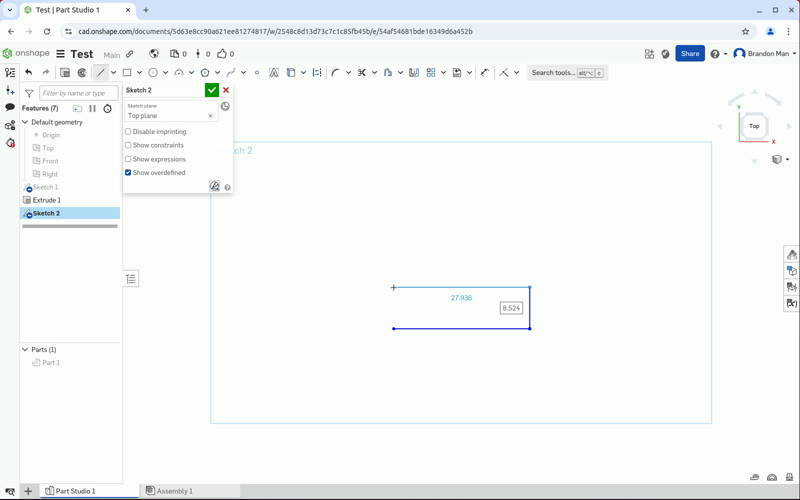
key_up(shift)
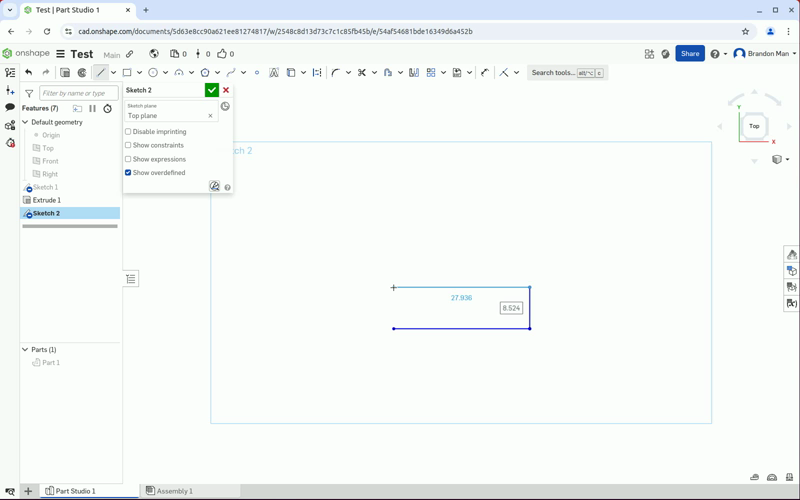
mouse_move(423, 287)
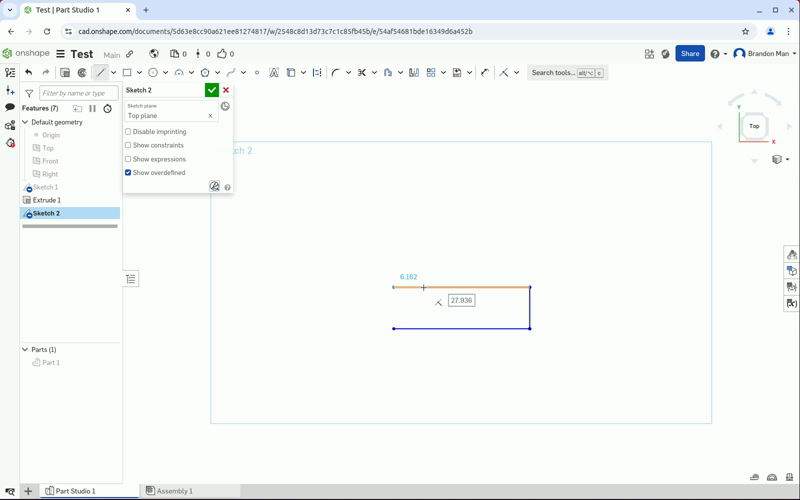
key_down(shift)
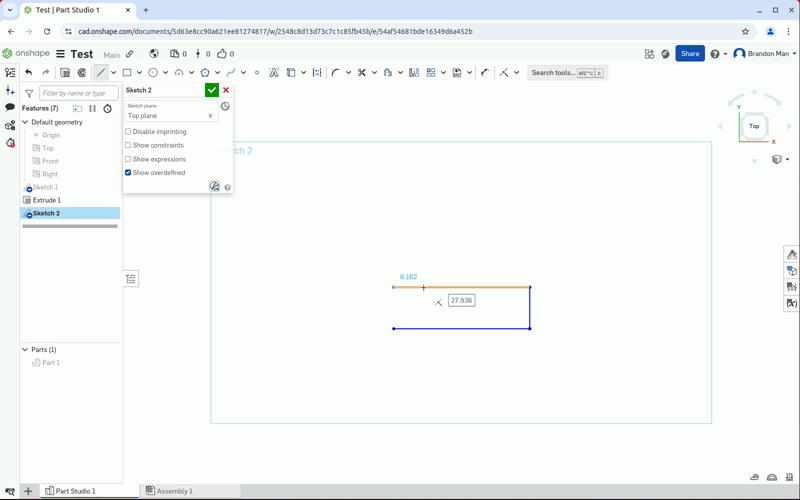
mouse_move(393, 328)
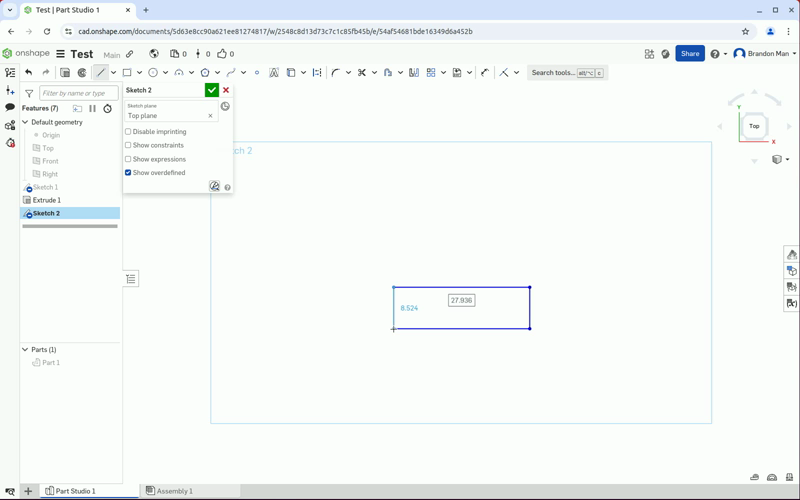
key_up(shift)
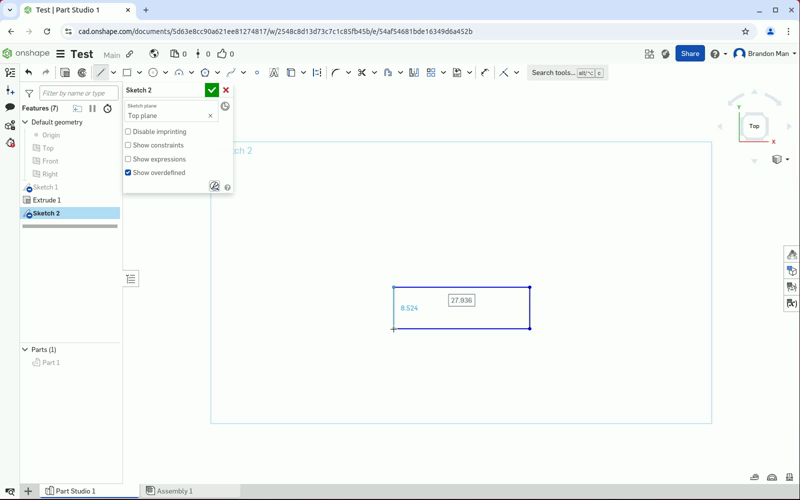
click(393, 328)
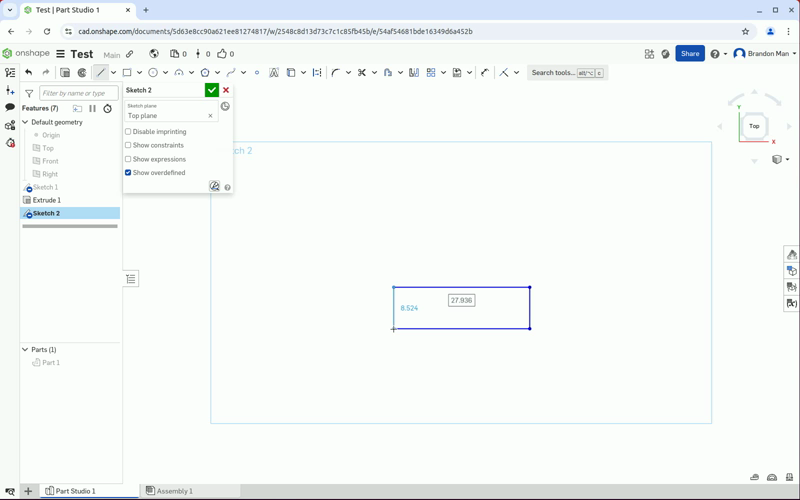
key(esc)
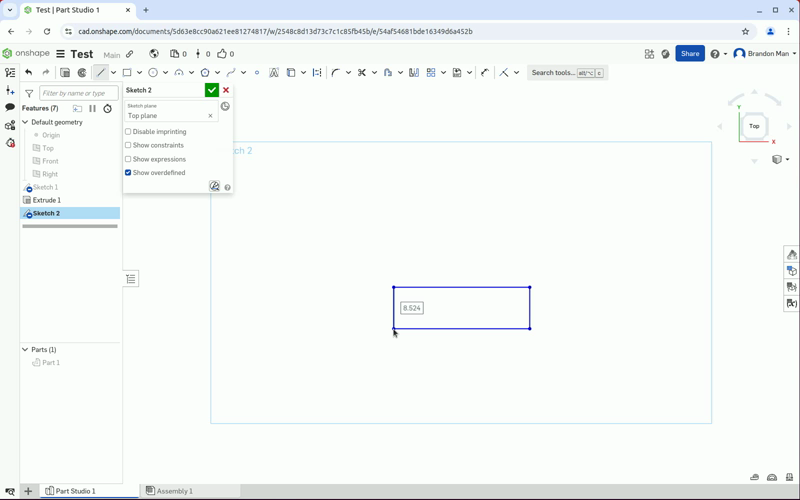
mouse_move(438, 304)
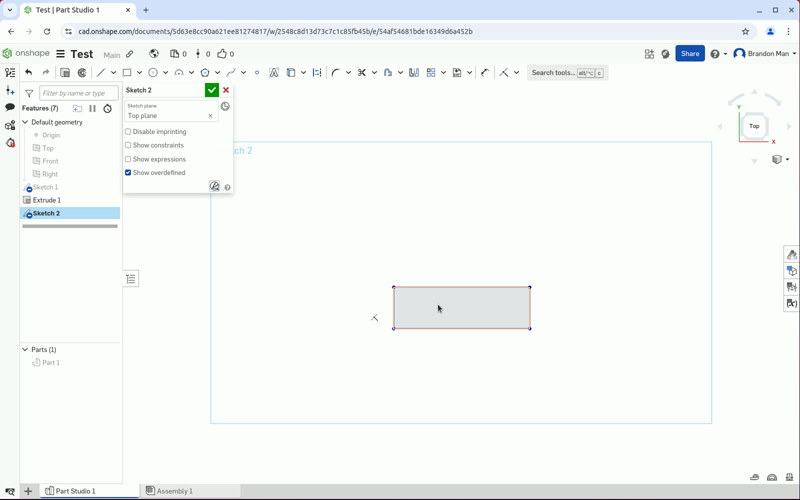
click(438, 304)
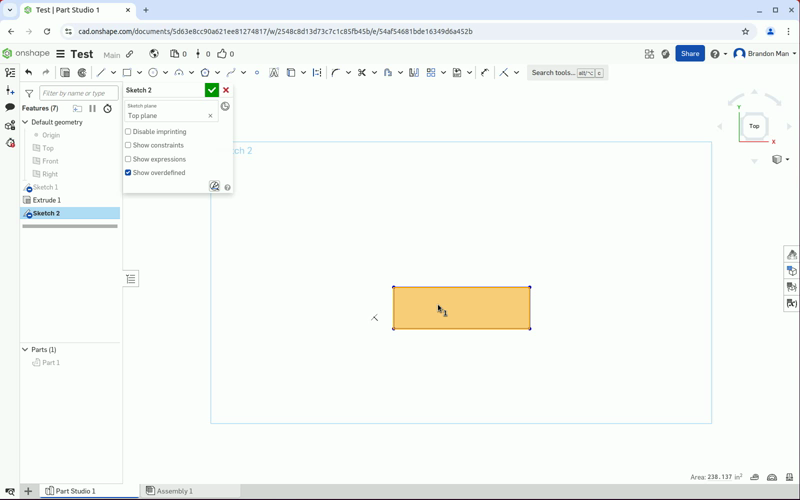
mouse_move(73, 352)
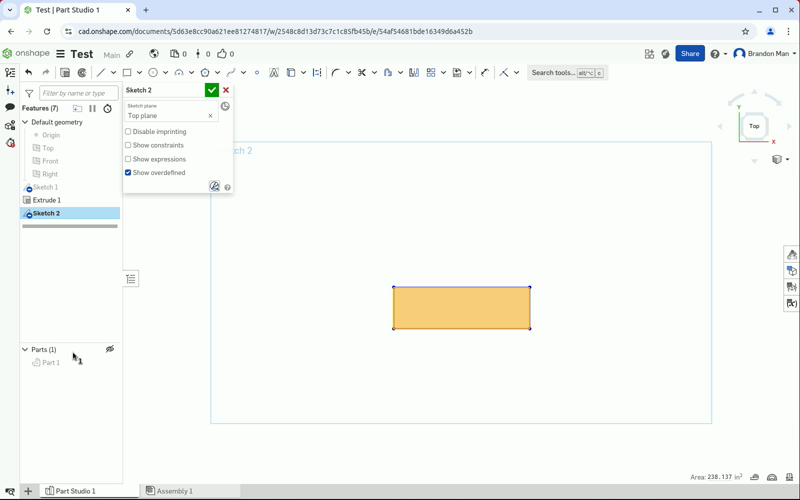
key(shift+y)
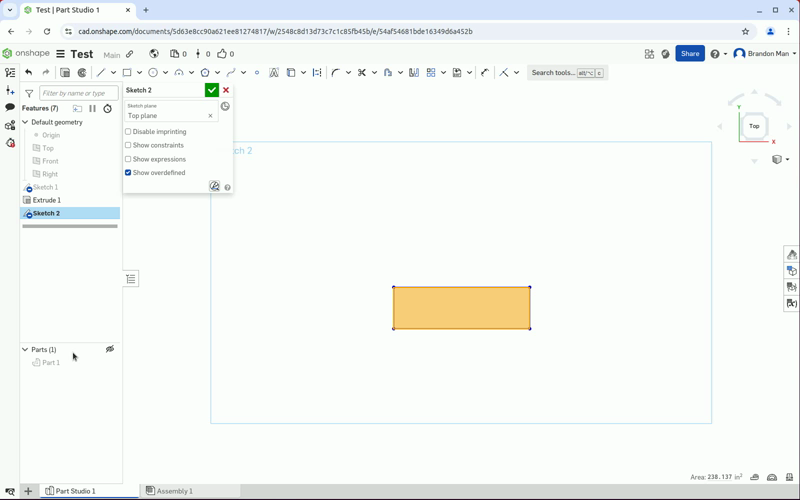
key(shift+e)
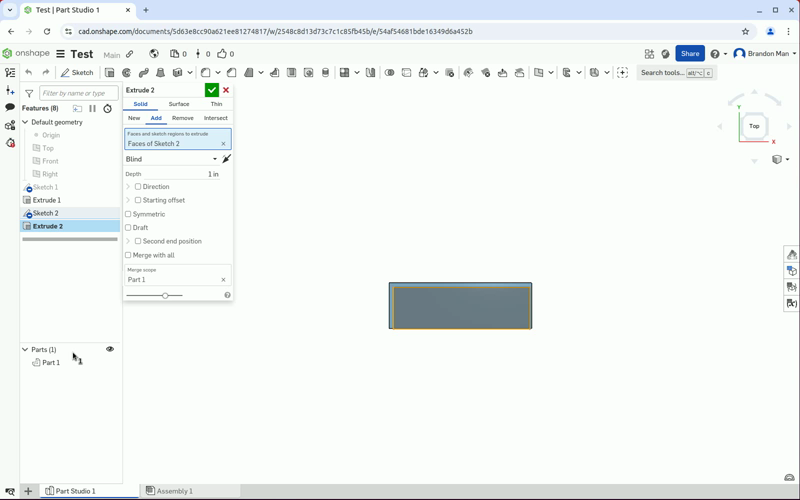
mouse_move(143, 106)
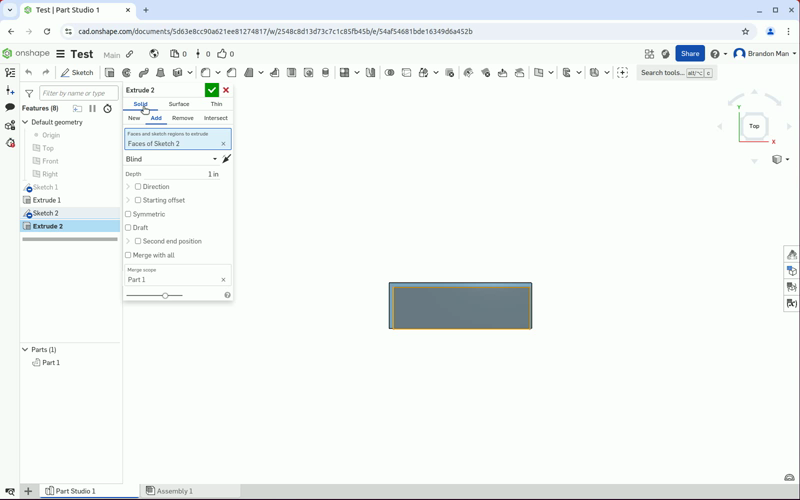
click(143, 106)
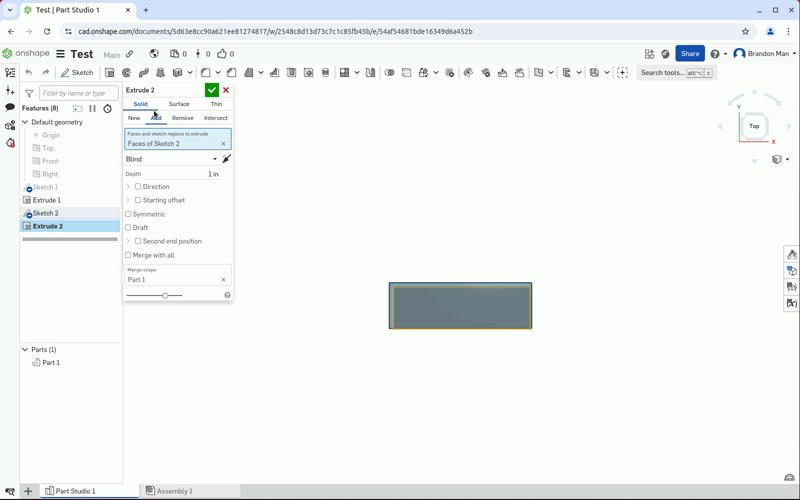
mouse_move(186, 120)
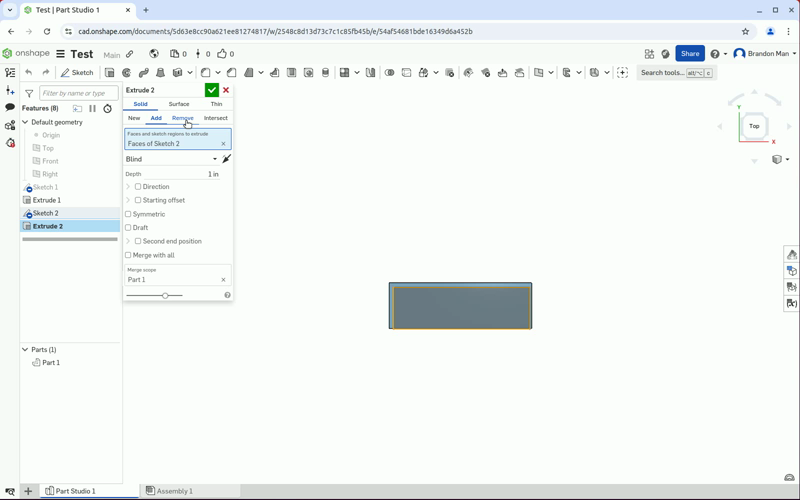
click(186, 120)
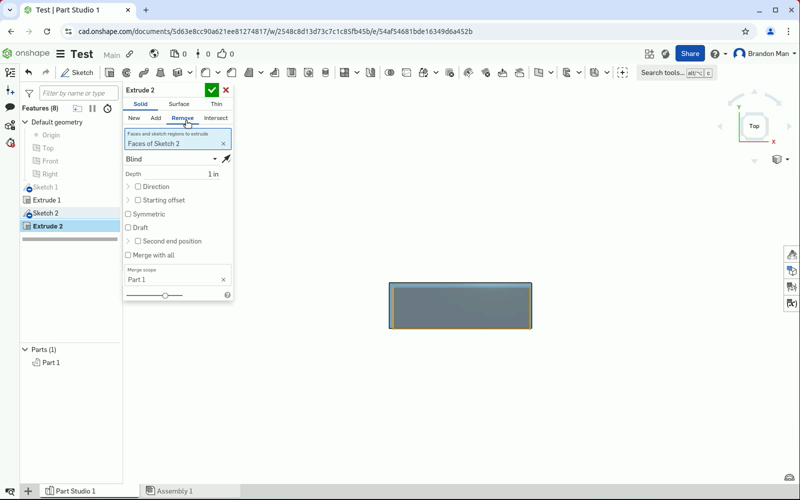
key(tab, 4)
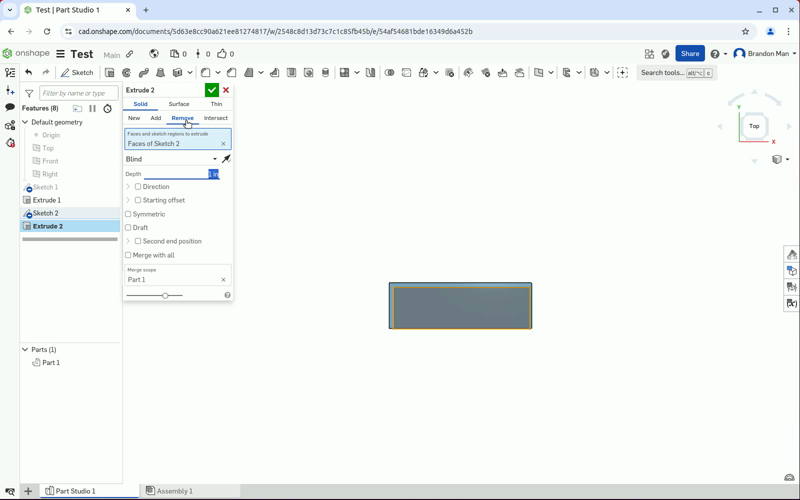
text(21.664)
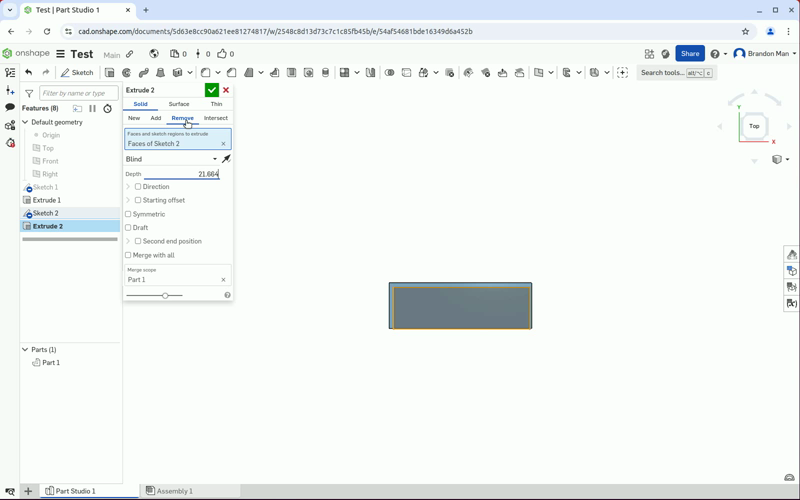
key(tab, 6)
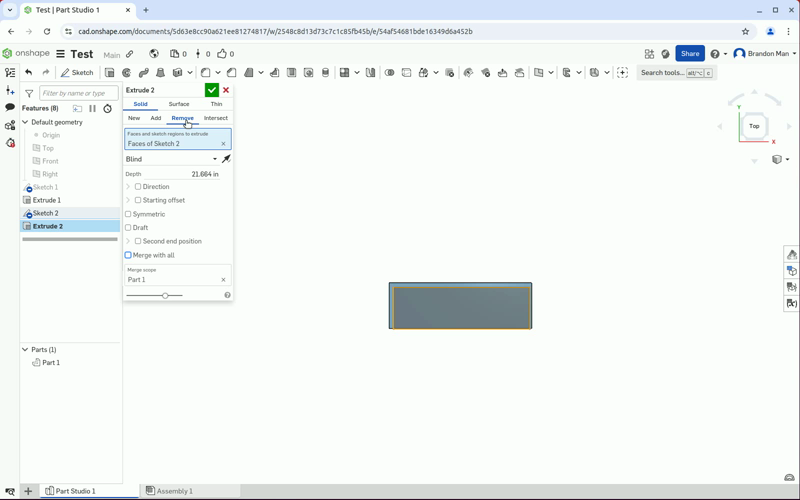
key(space)
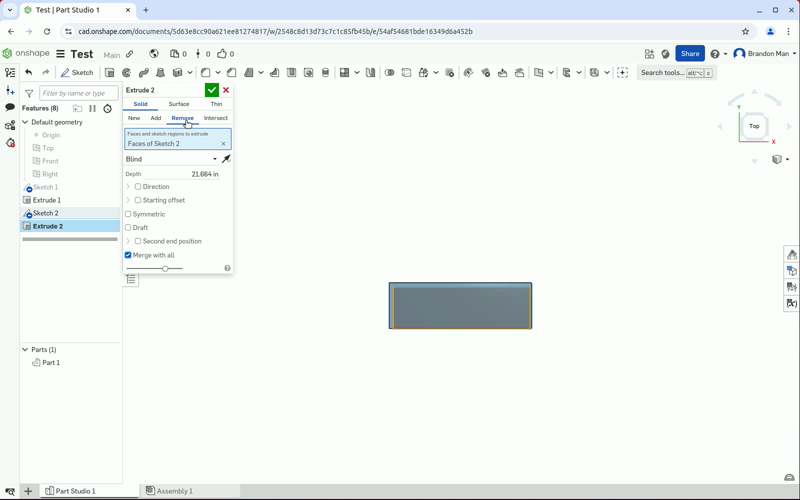
key(enter)
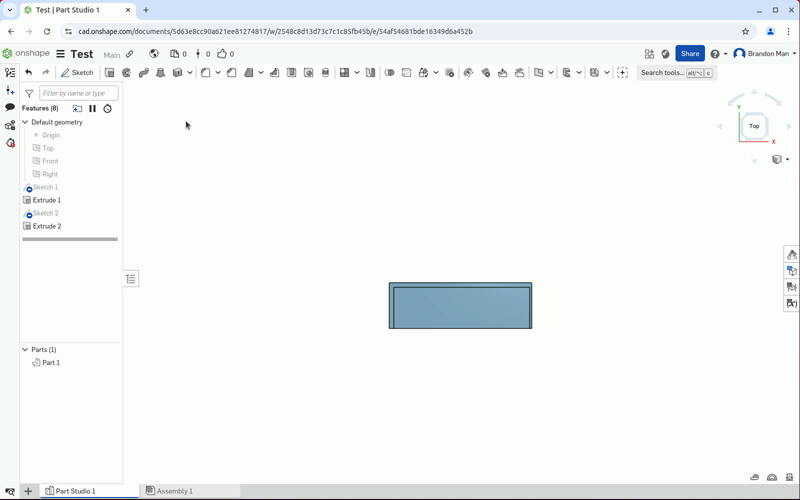
key(shift+h)
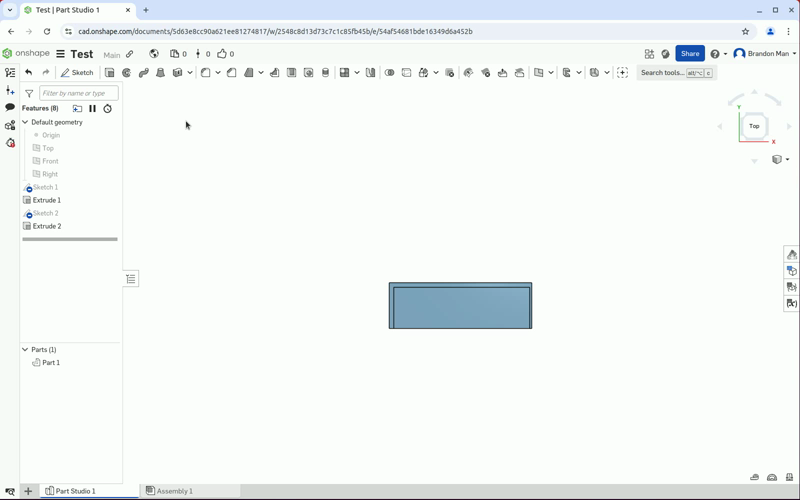
key(shift+h)
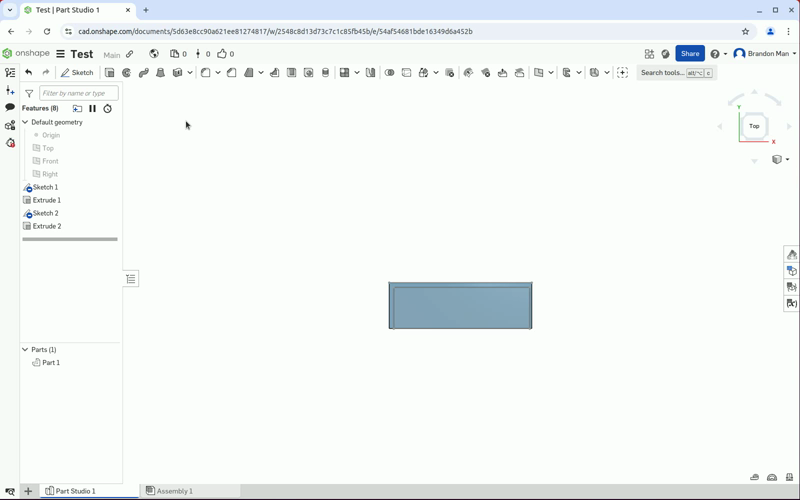
key(shift+7)
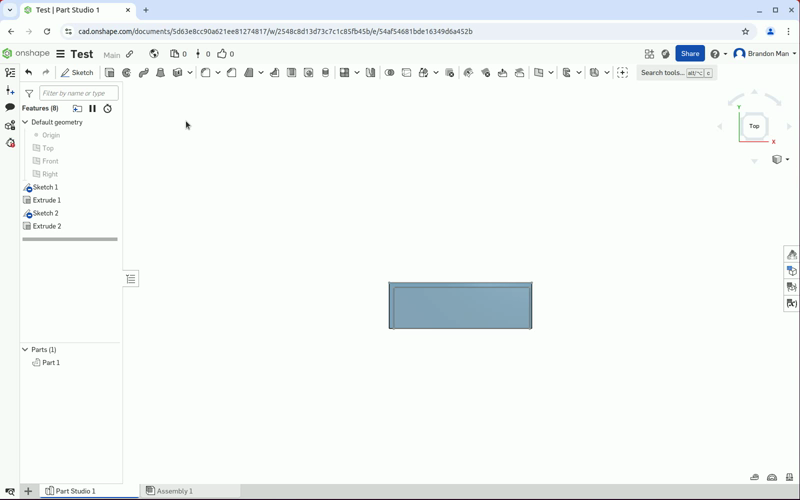
key(up, 3)
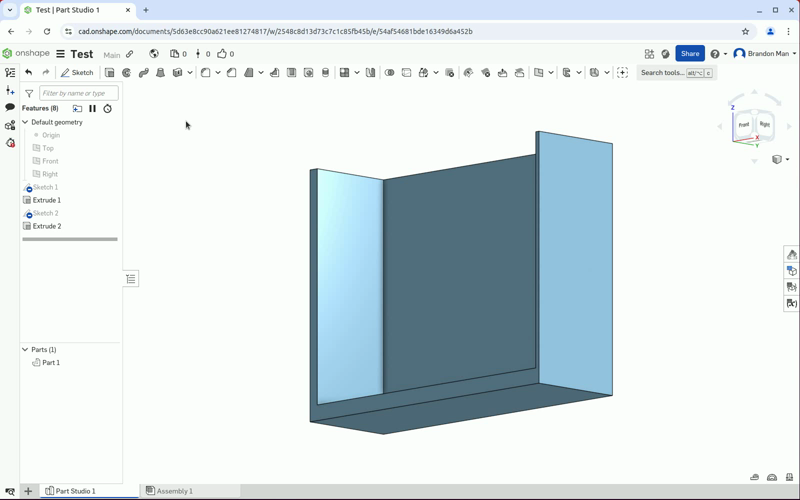
key(left, 3)
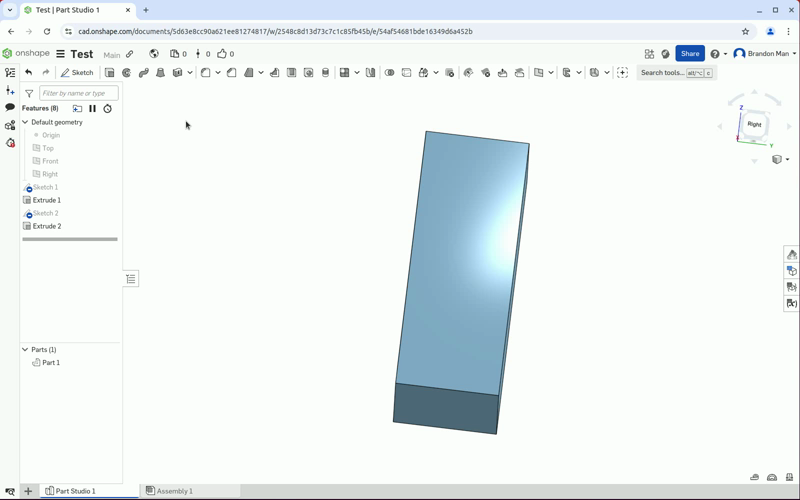
key(right, 3)
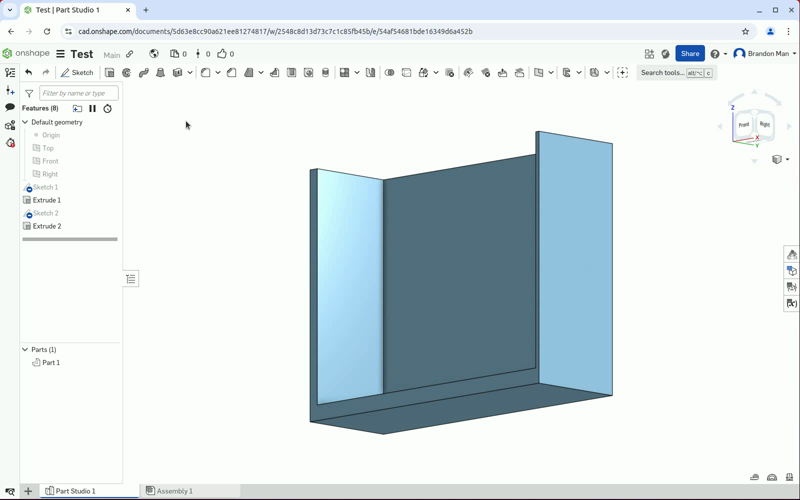
key(down, 3)
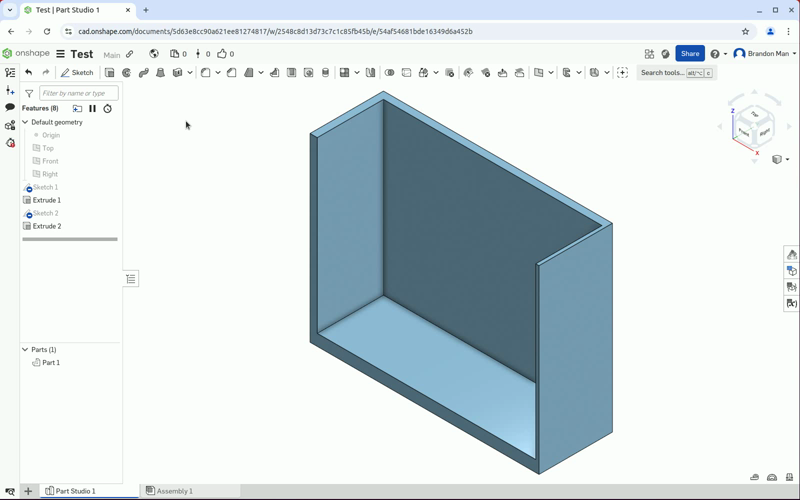
mouse_move(73, 189)
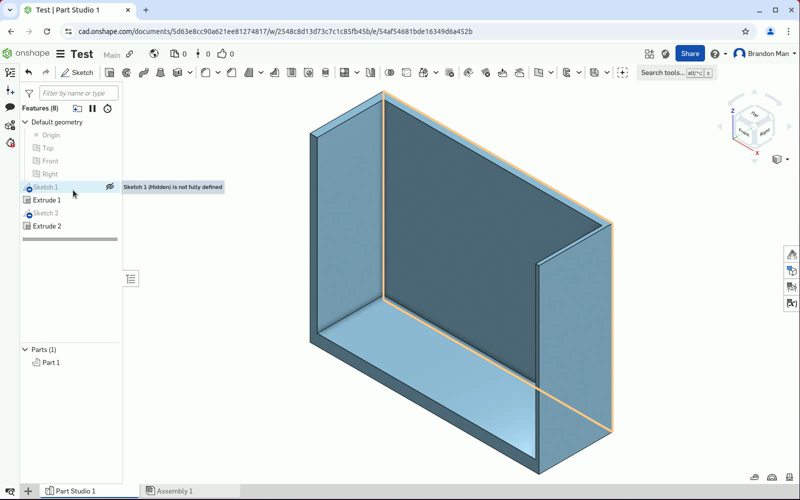
click(73, 189)